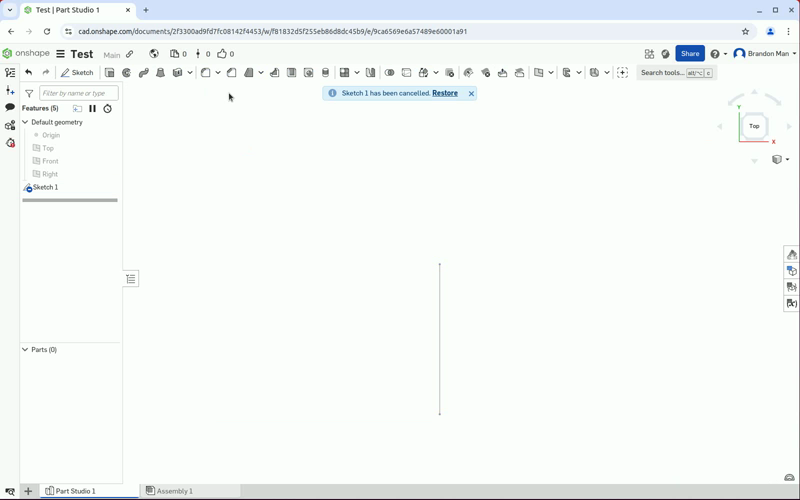
key(shift+h)
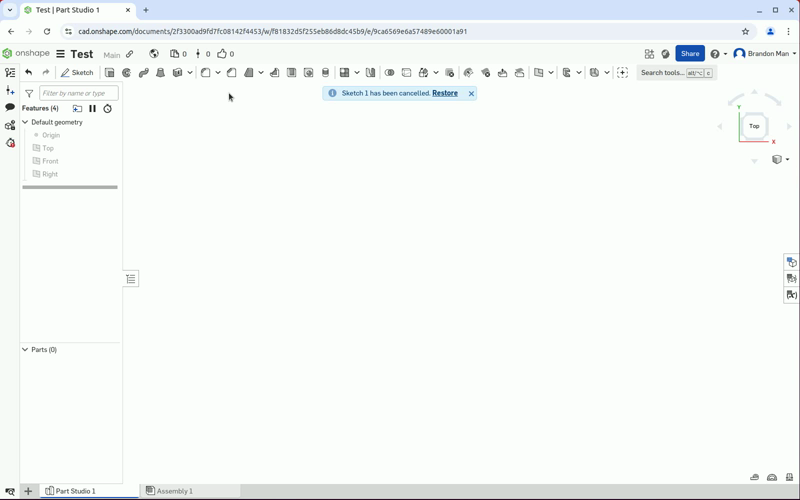
mouse_move(73, 352)
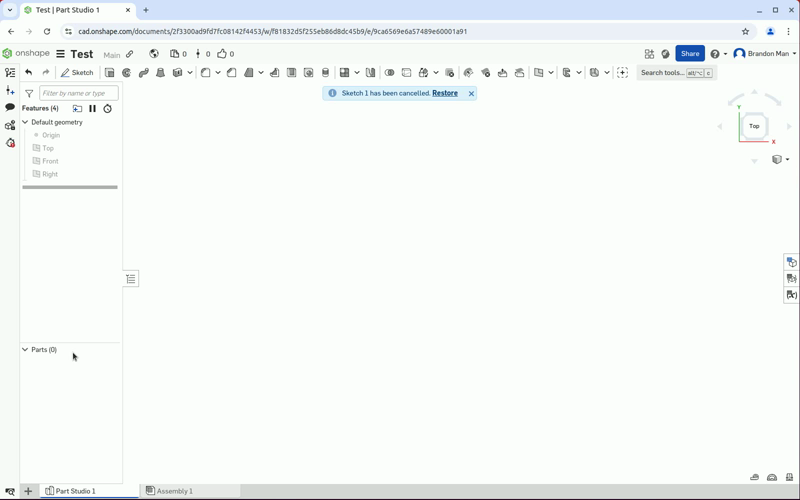
key(y)
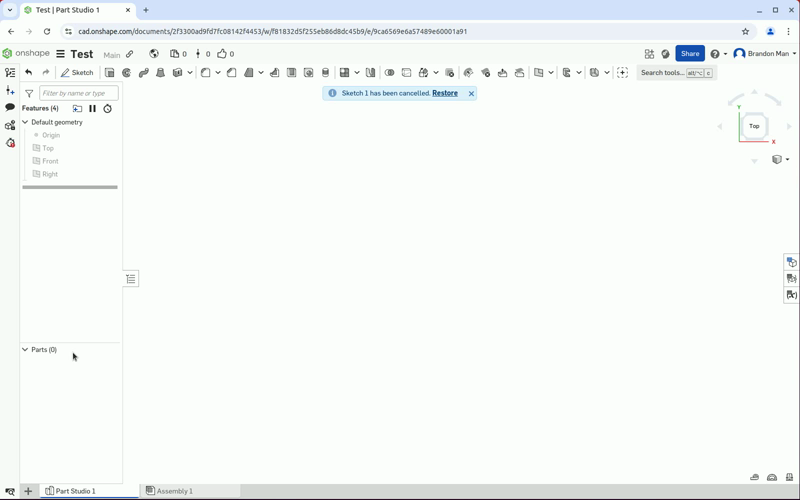
key(shift+p)
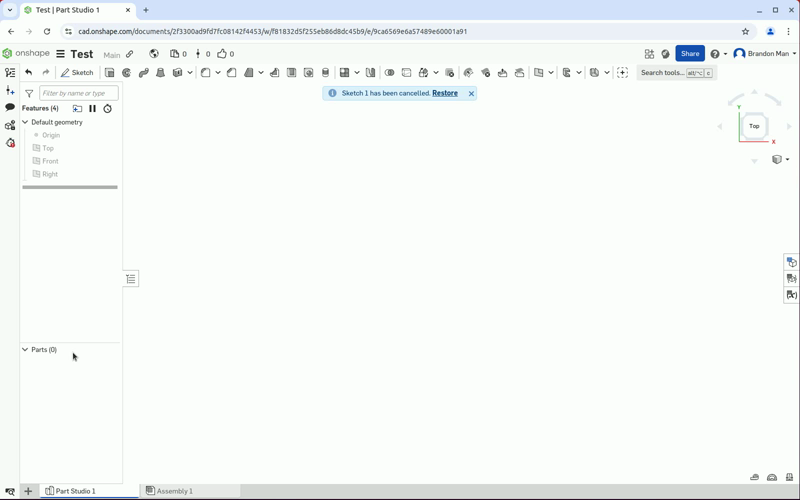
key(space)
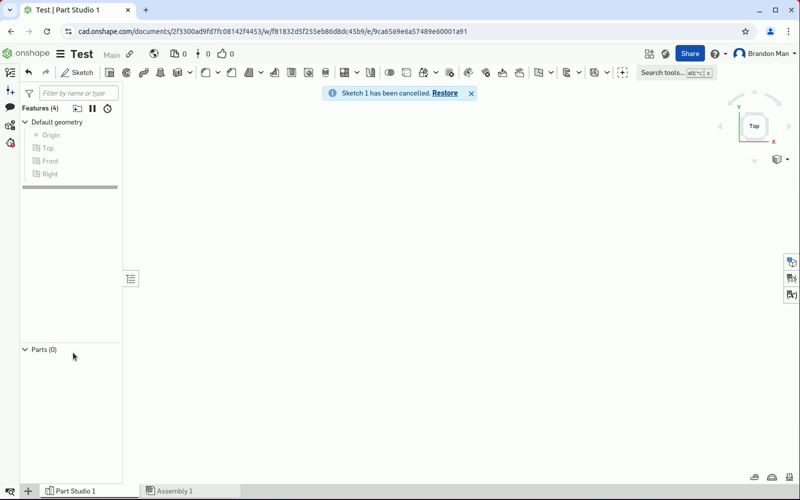
key_down(shift)
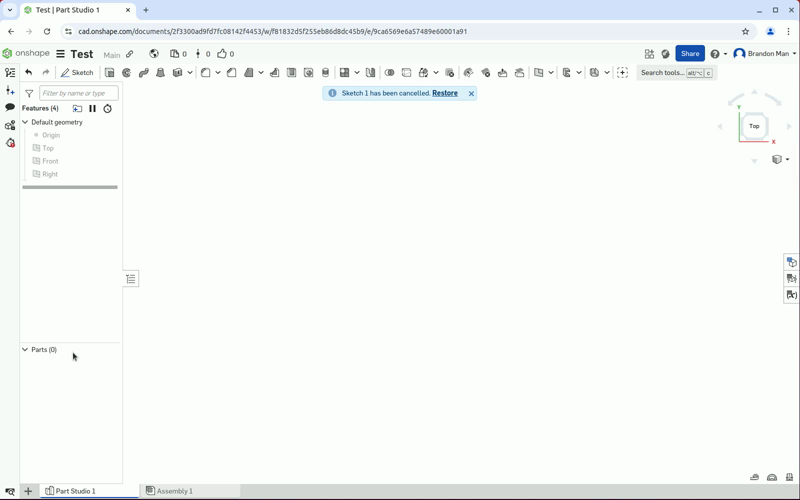
key(up)
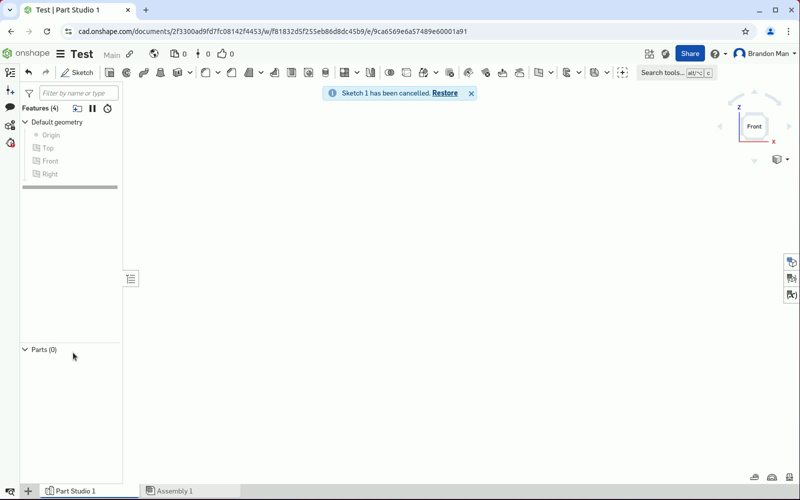
key_up(shift)
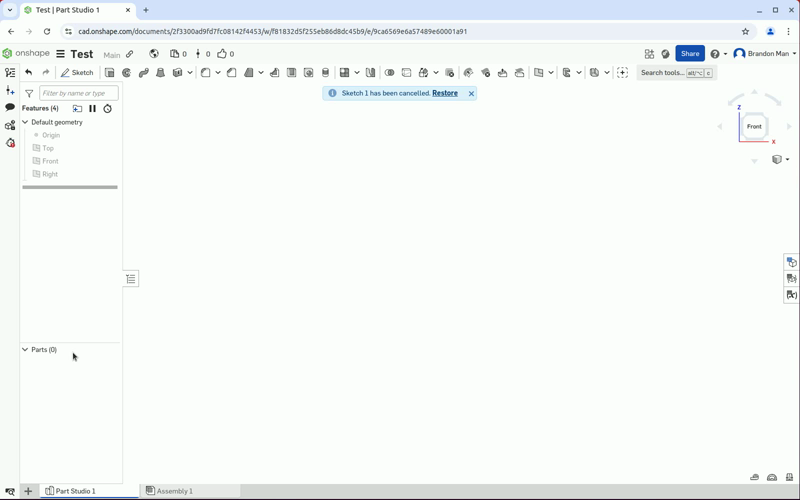
mouse_move(73, 352)
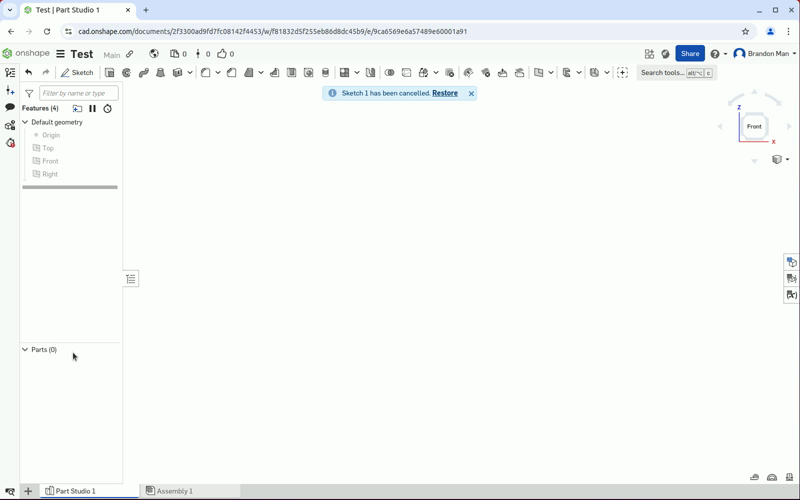
key(shift+y)
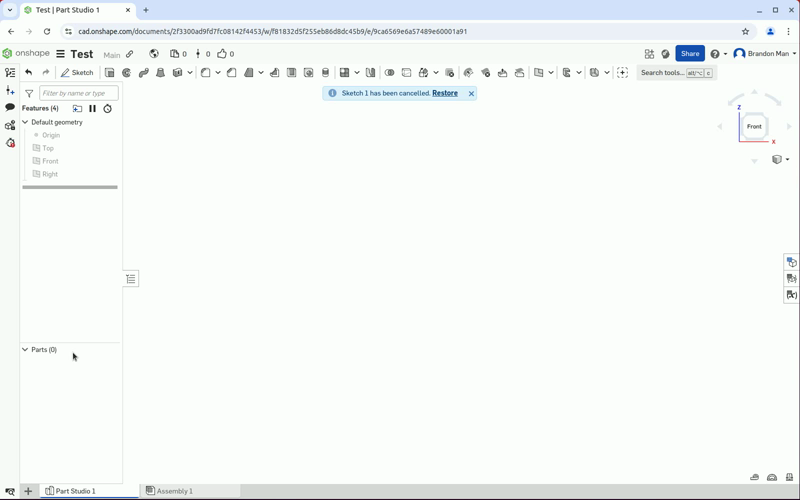
key(shift+s)
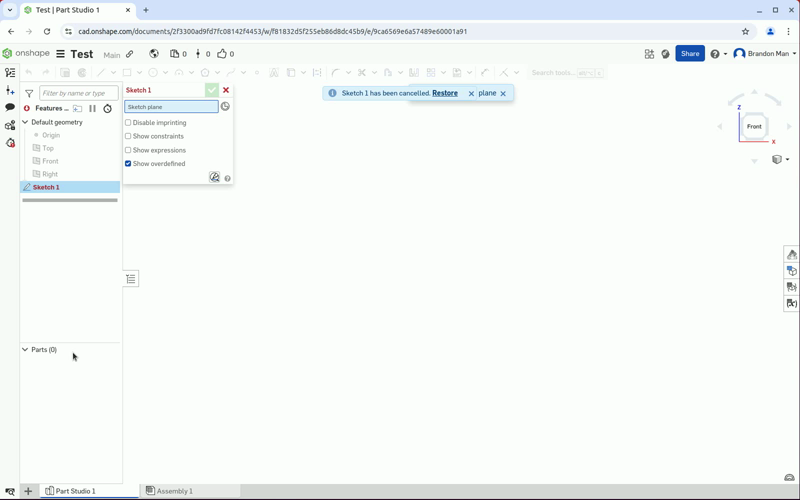
mouse_move(73, 163)
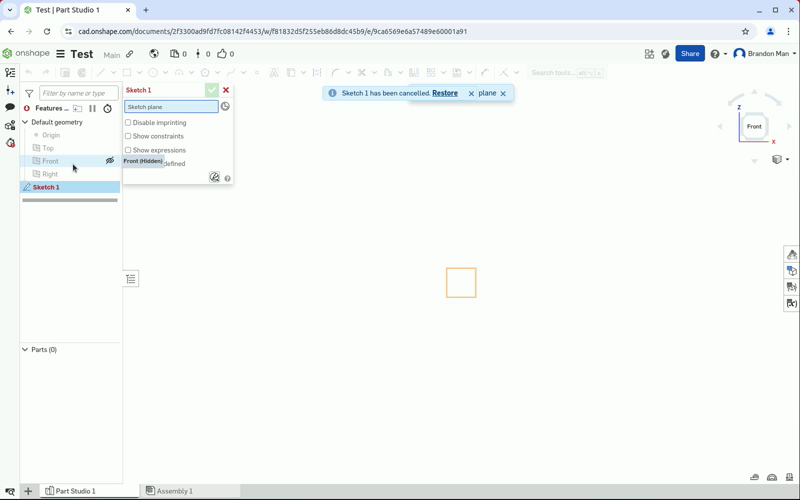
click(73, 163)
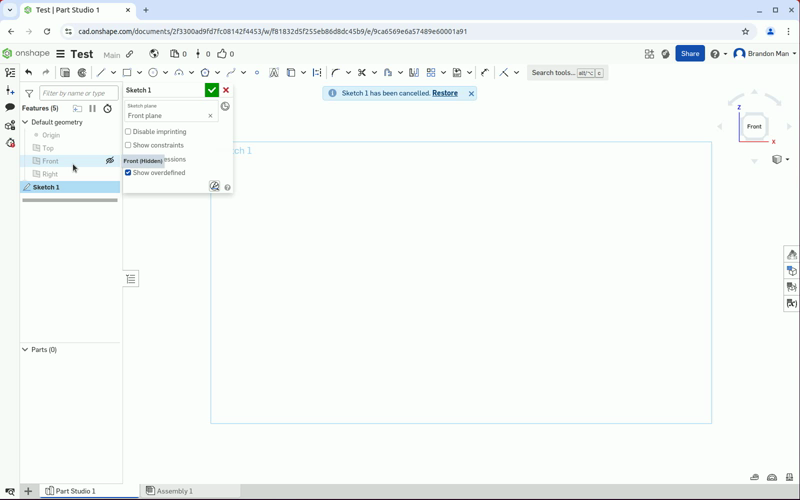
mouse_move(73, 352)
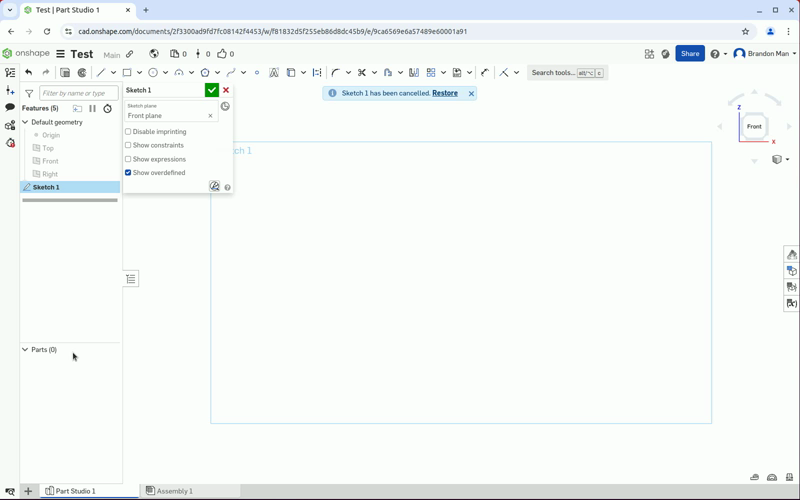
key(y)
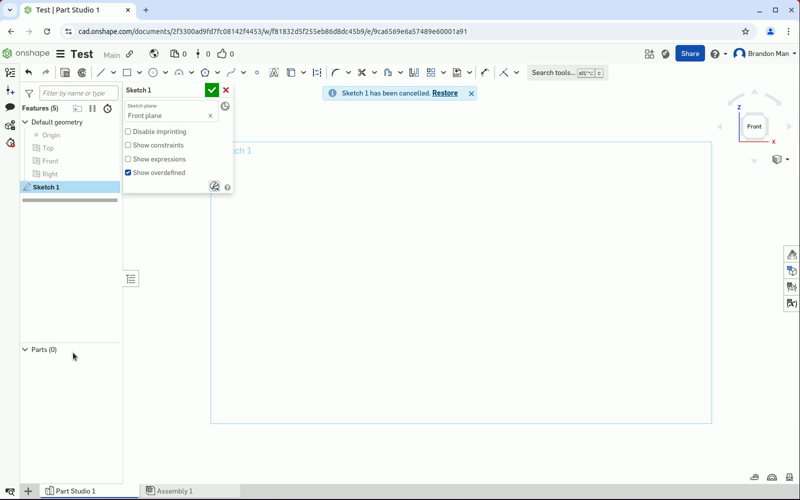
key(l)
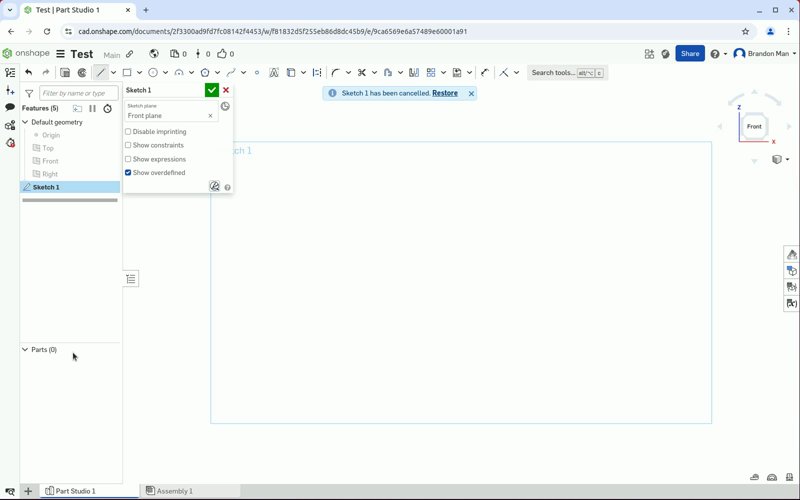
key_down(shift)
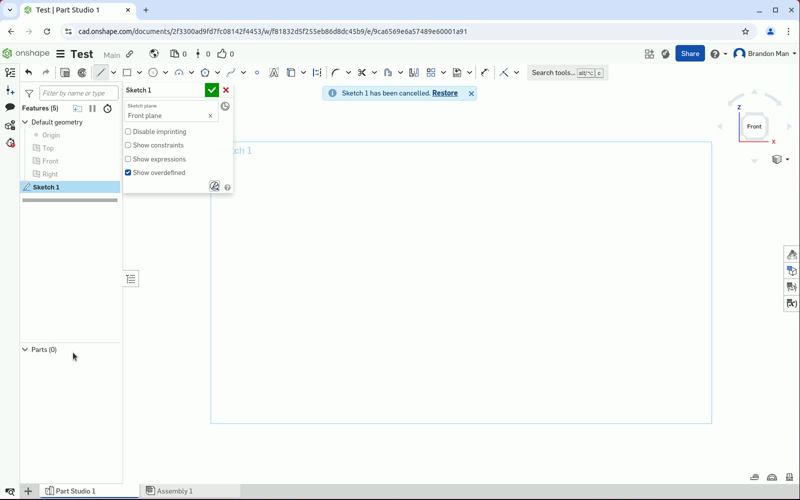
mouse_move(416, 395)
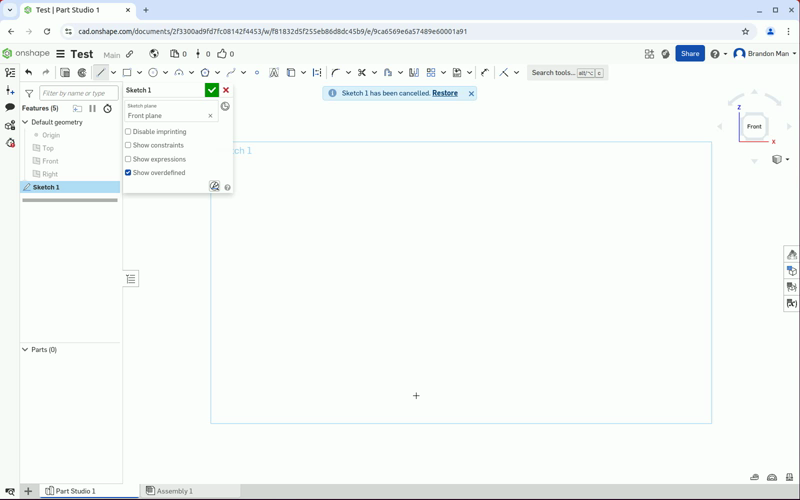
click(416, 395)
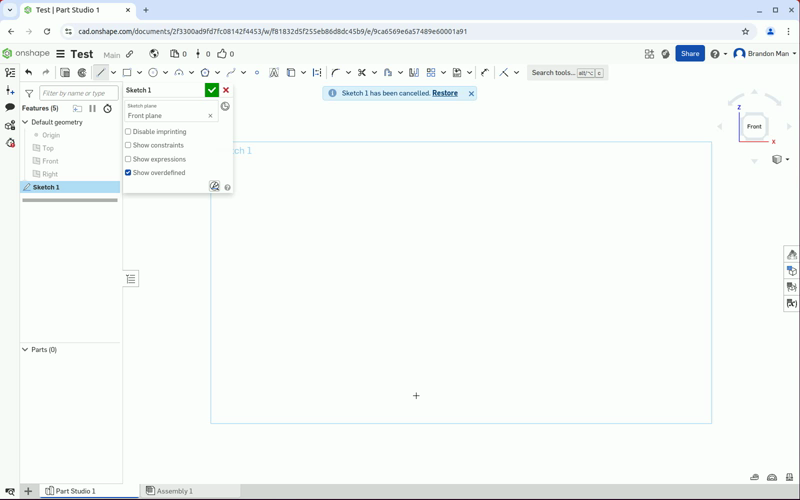
key_up(shift)
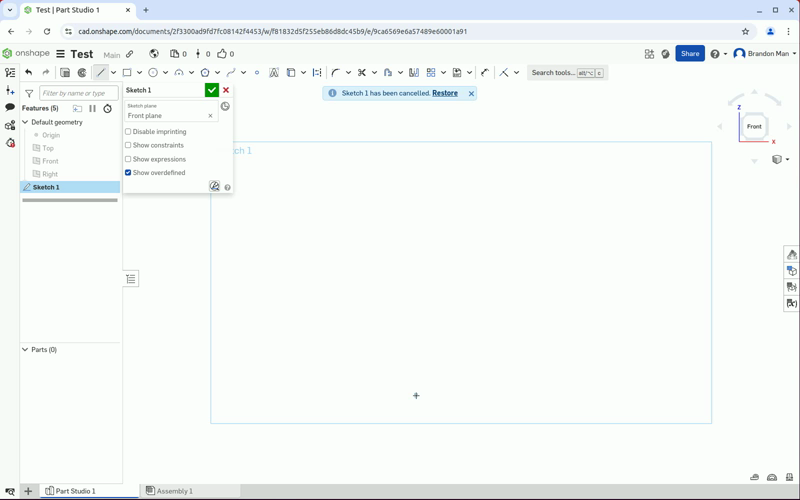
key_down(shift)
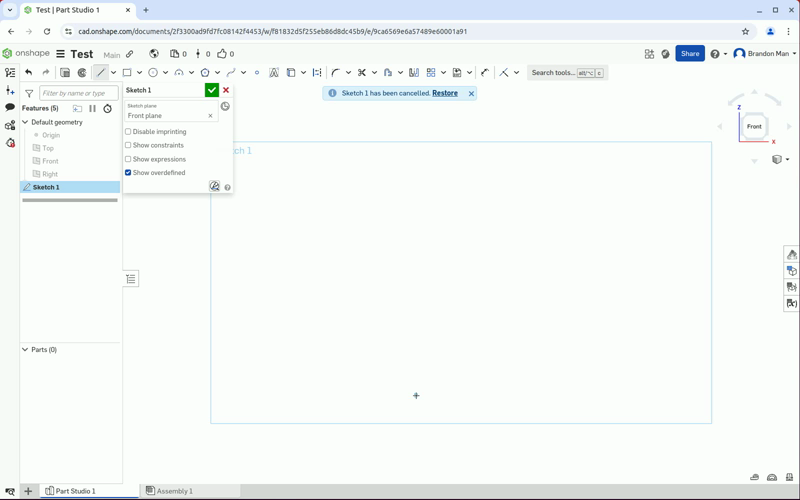
mouse_move(505, 395)
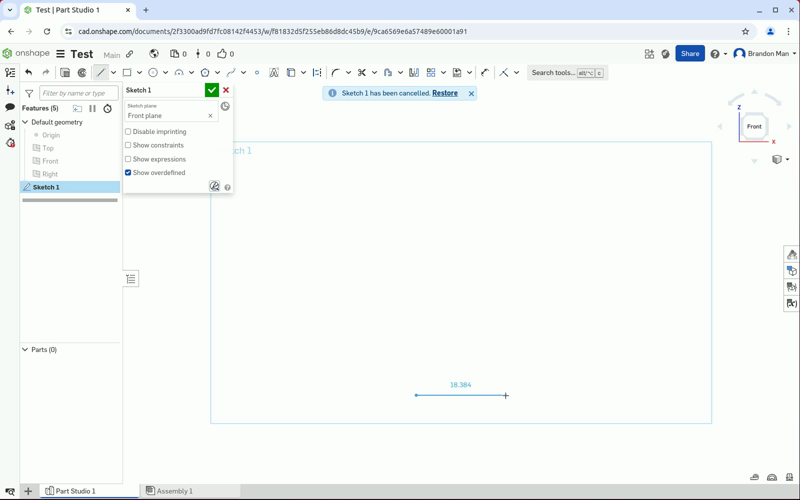
click(505, 395)
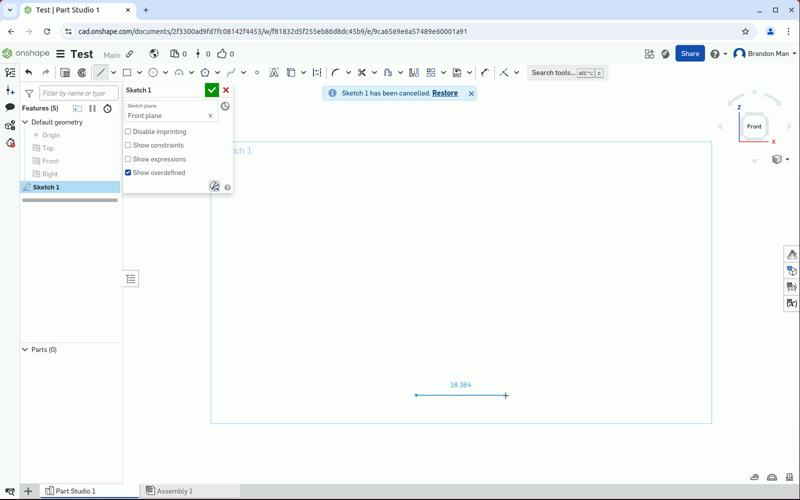
key_up(shift)
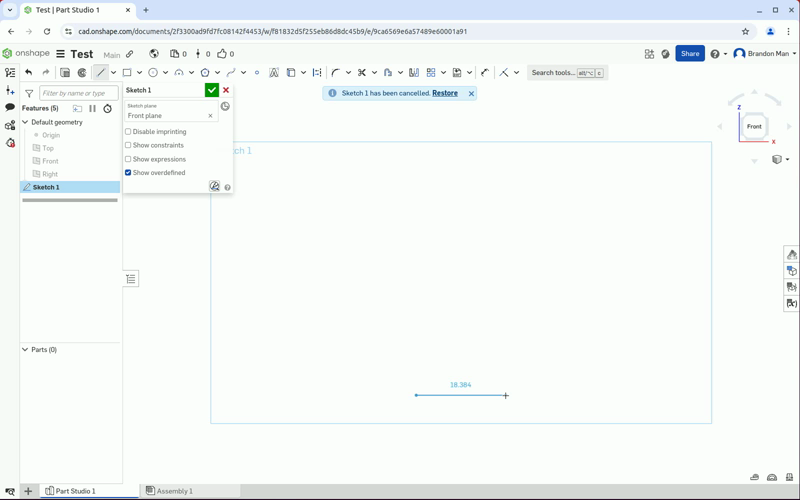
key_down(shift)
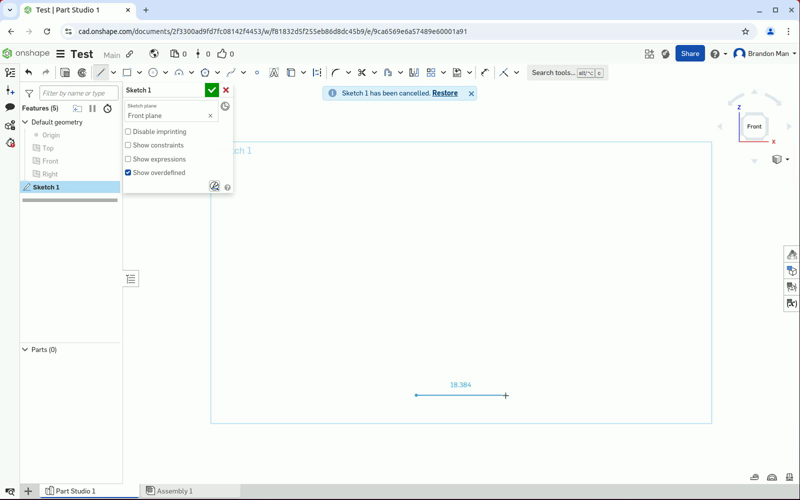
mouse_move(505, 171)
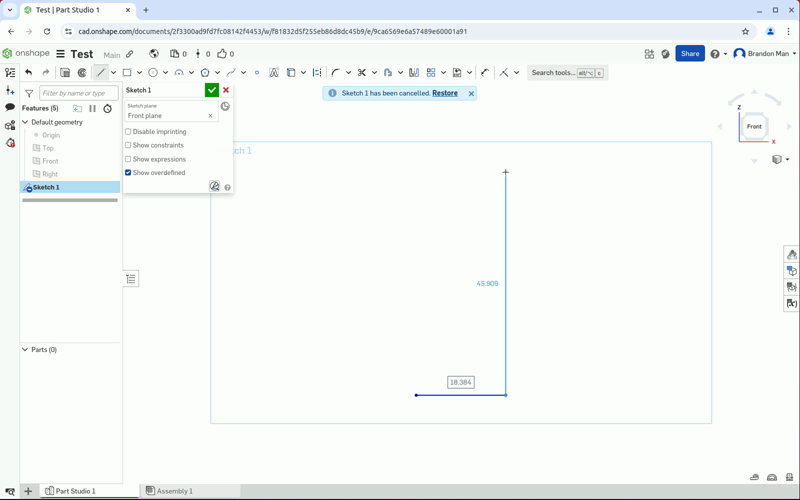
click(505, 171)
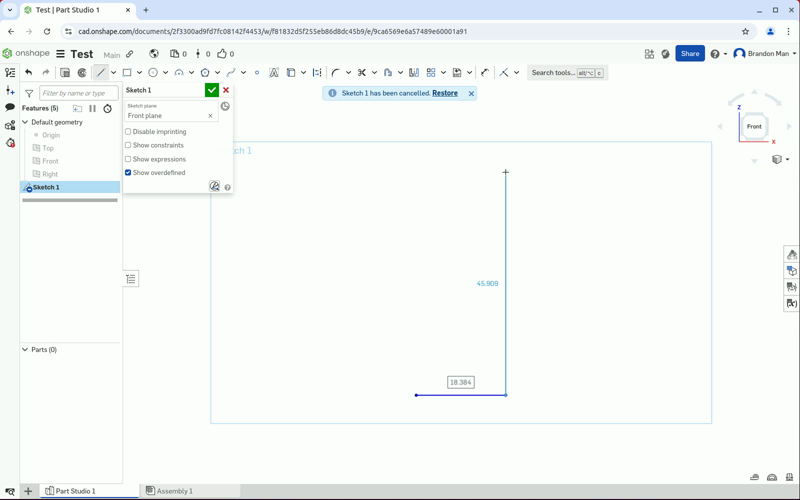
key_up(shift)
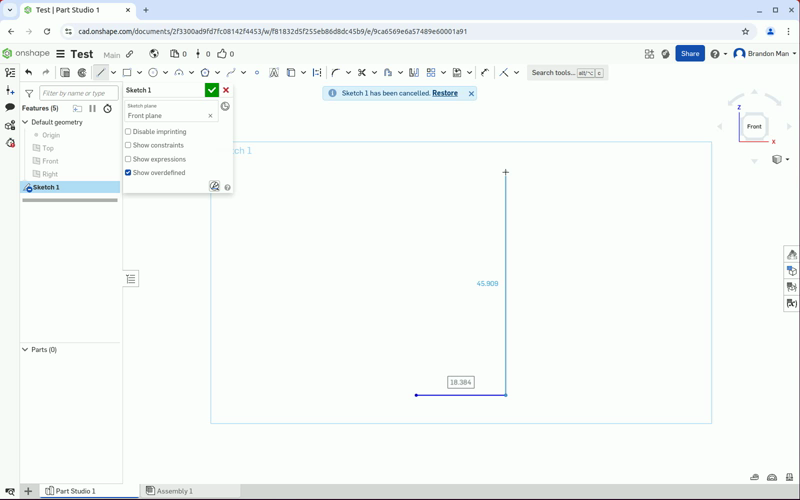
key_down(shift)
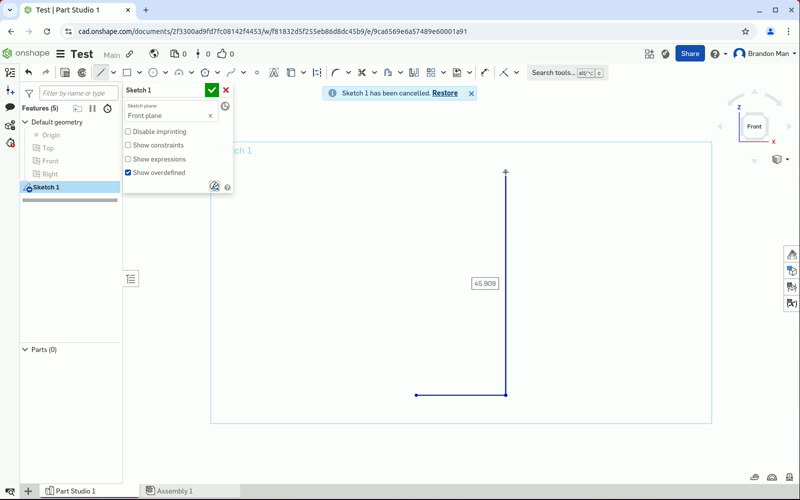
mouse_move(416, 171)
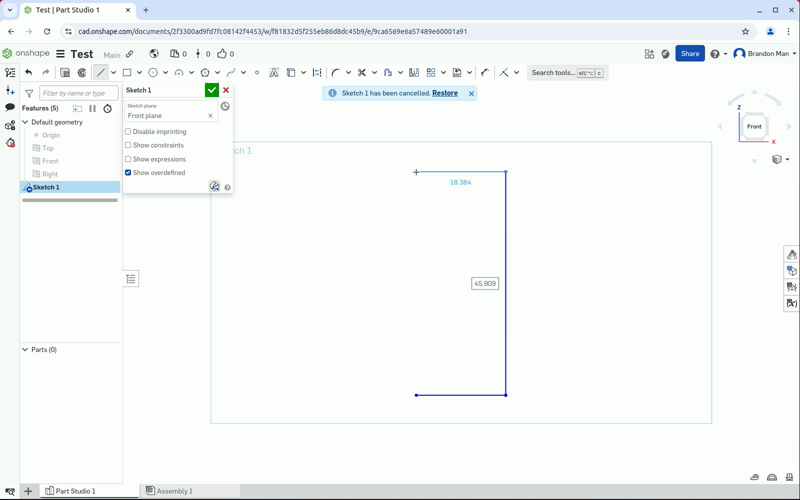
click(416, 171)
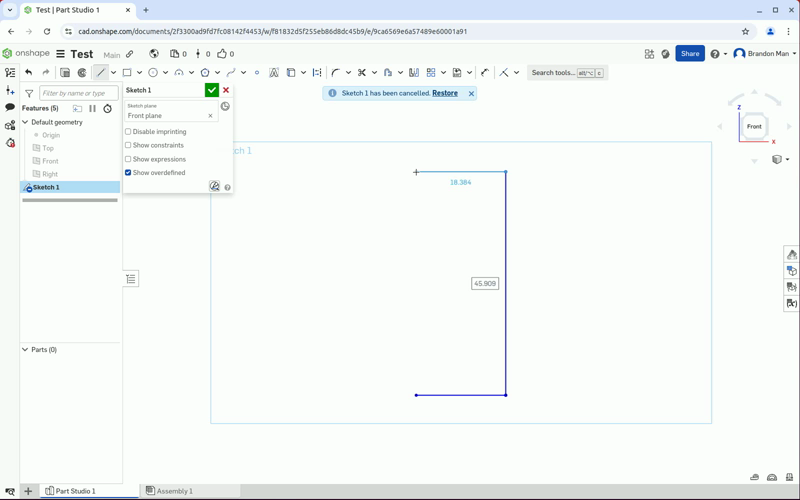
key_up(shift)
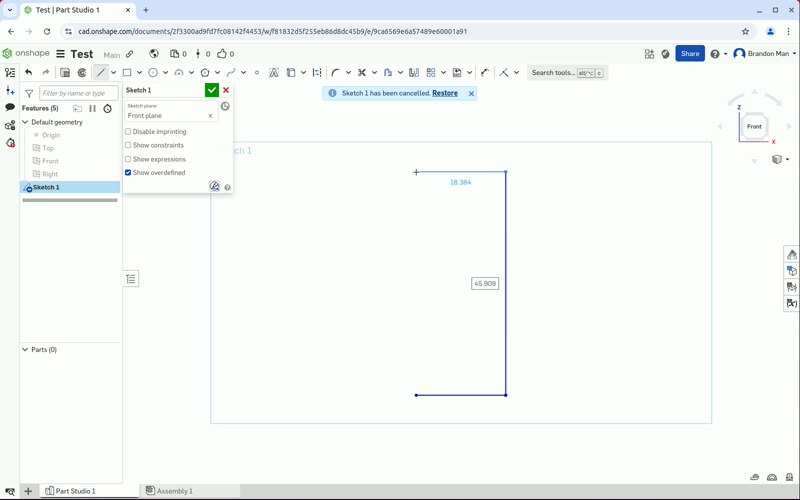
key_down(shift)
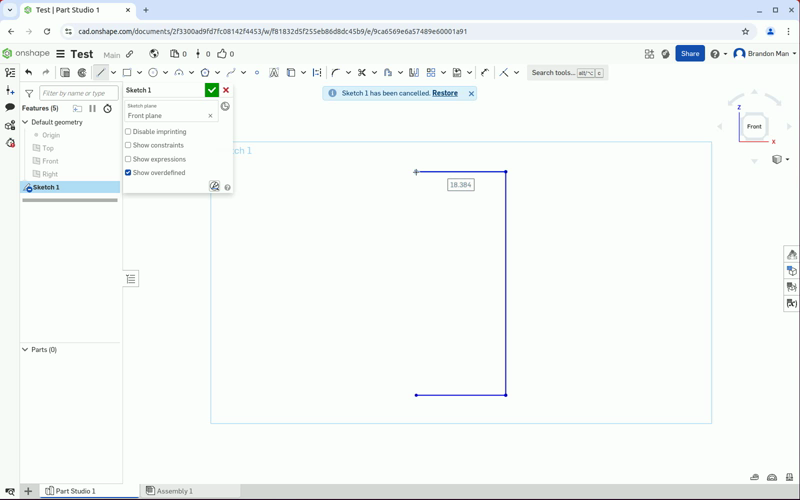
mouse_move(416, 395)
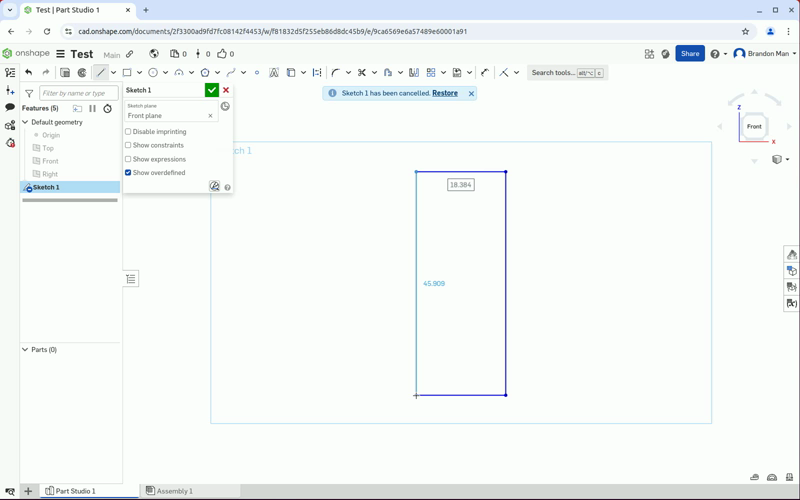
key_up(shift)
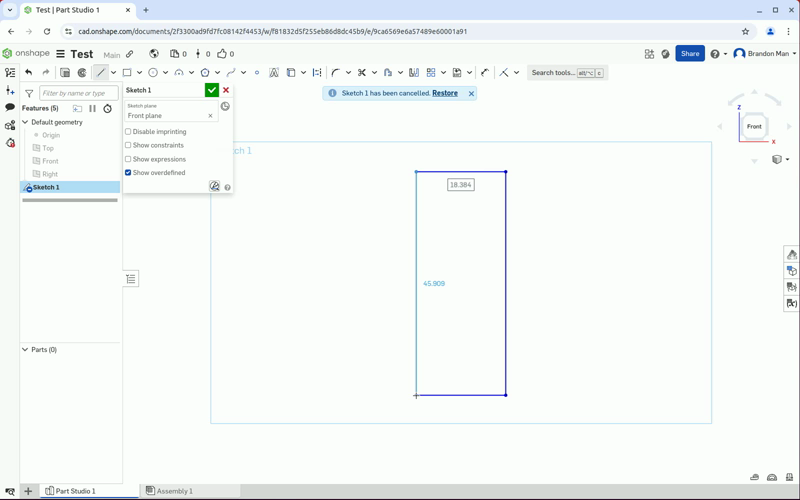
click(416, 395)
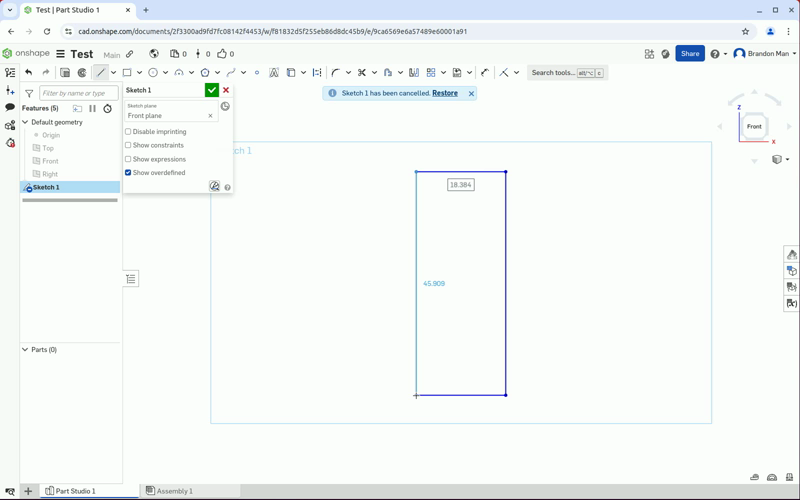
key(esc)
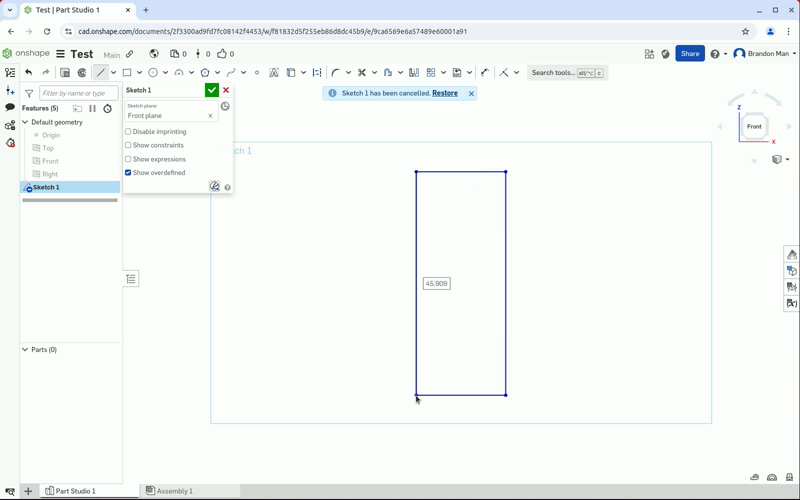
mouse_move(437, 186)
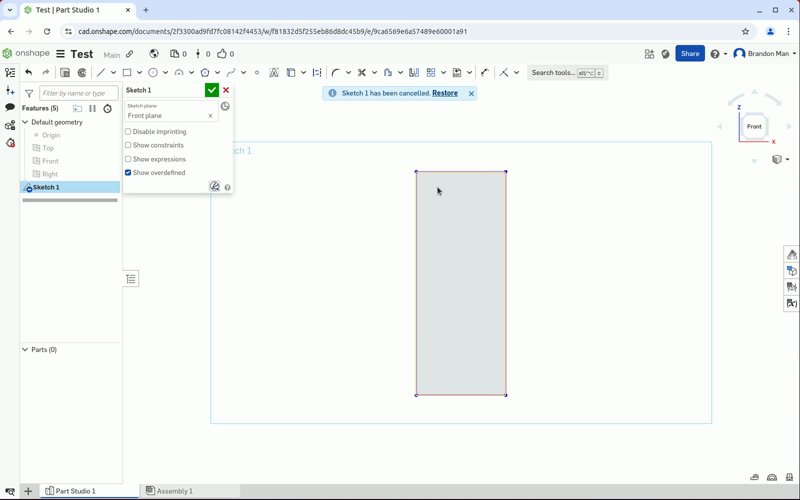
click(437, 186)
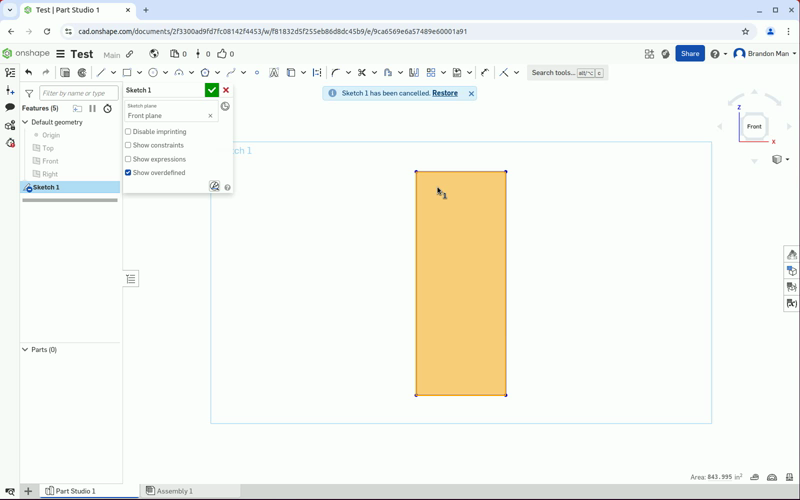
mouse_move(73, 352)
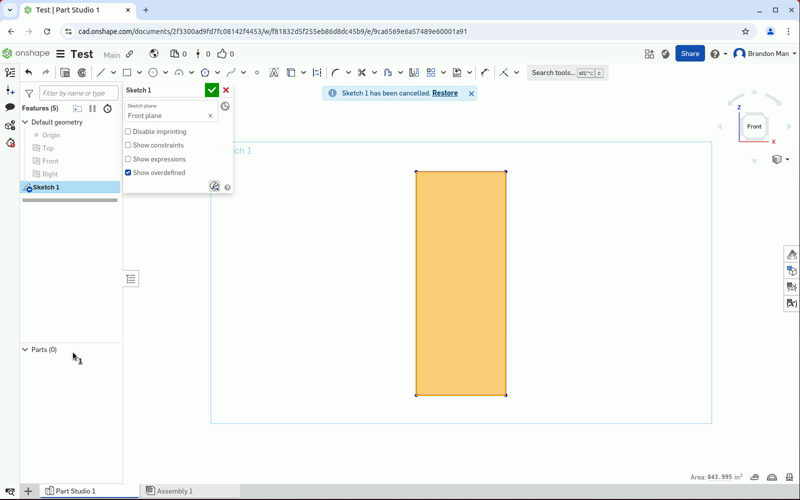
key(shift+y)
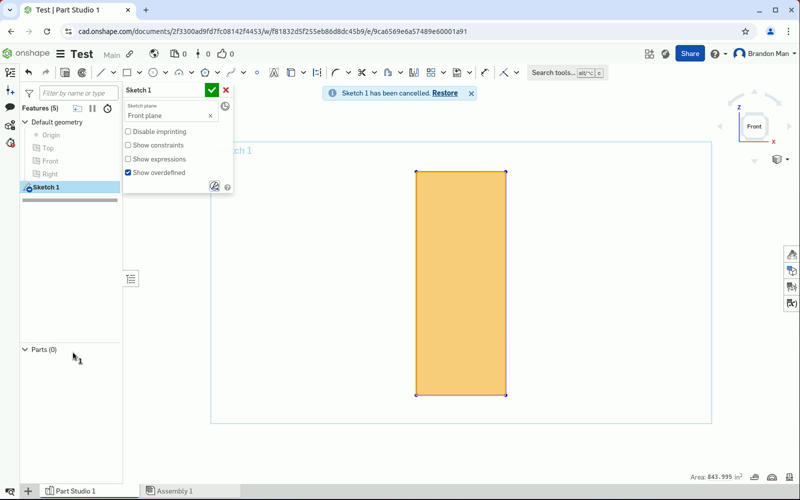
key(shift+e)
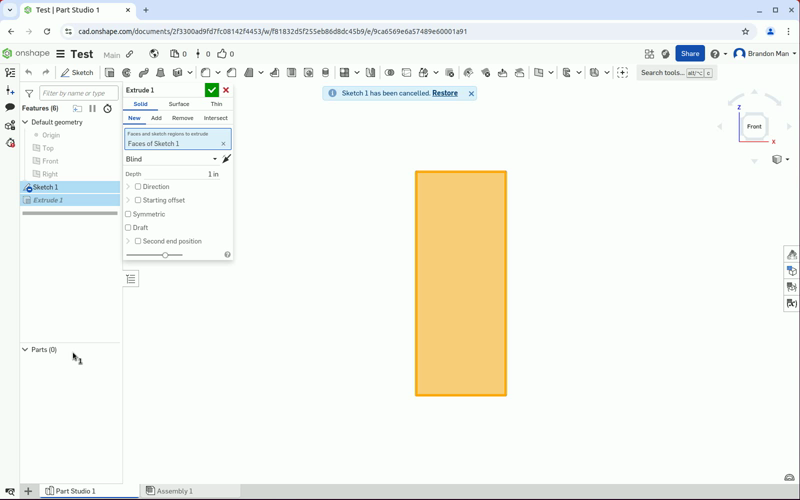
mouse_move(143, 106)
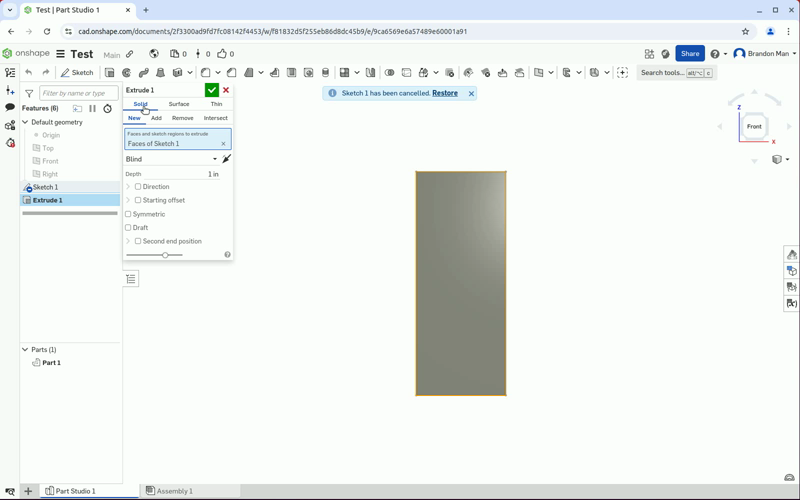
click(143, 106)
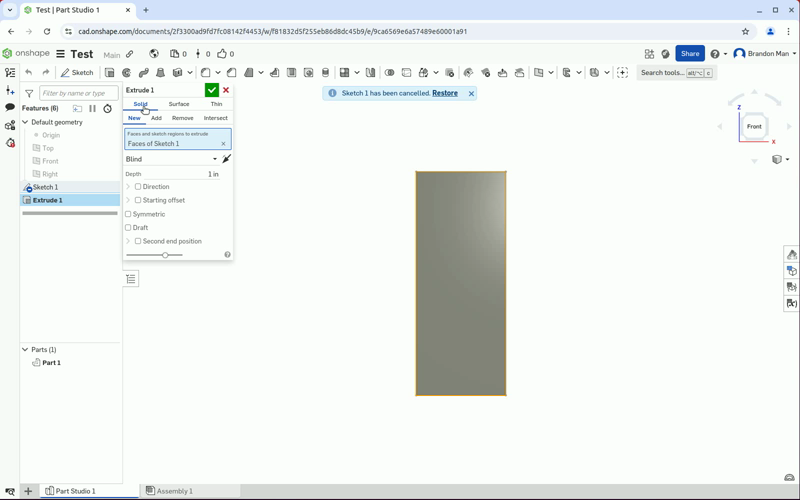
mouse_move(137, 120)
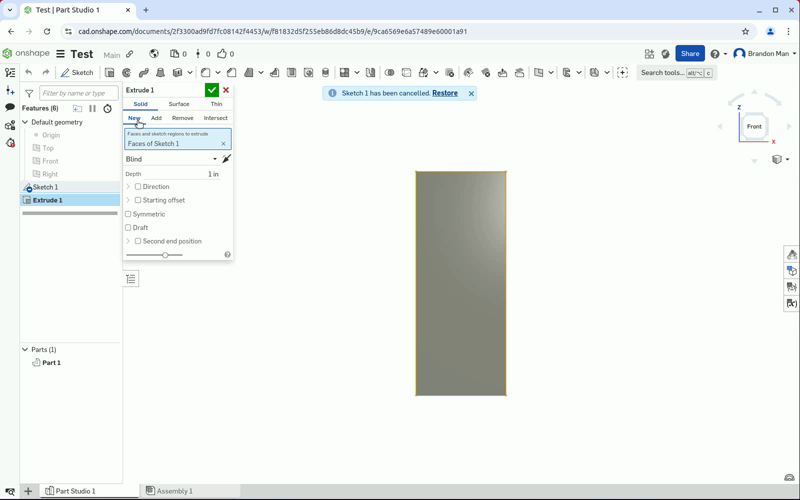
click(137, 120)
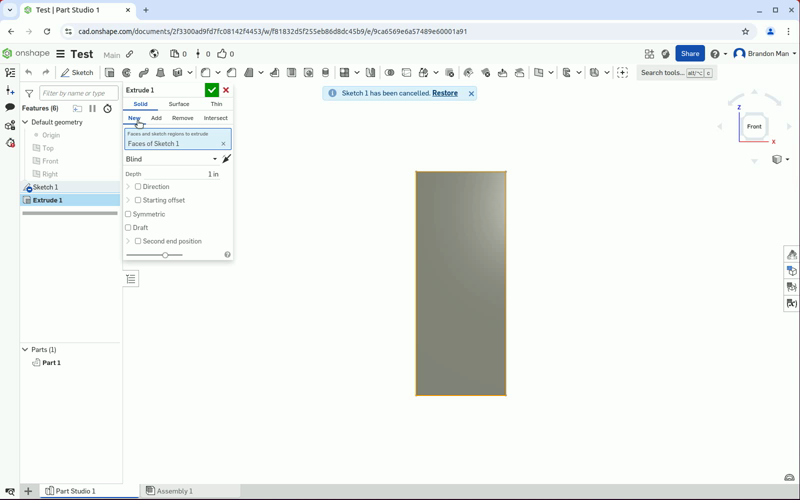
key(tab, 4)
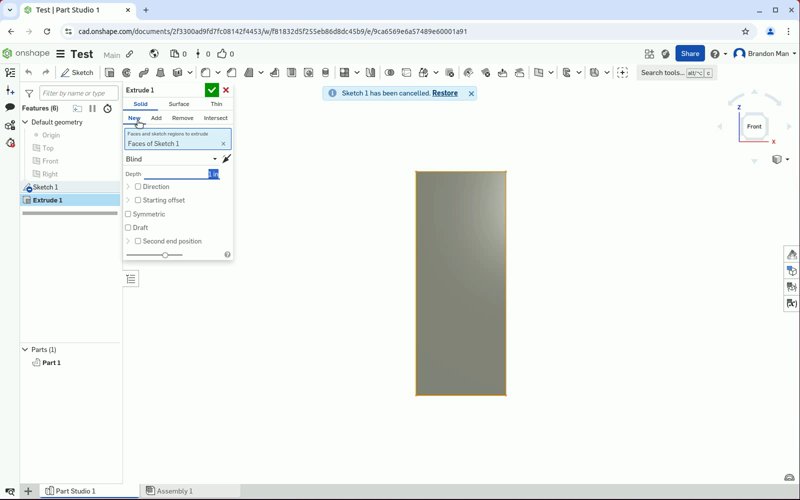
text(15.165)
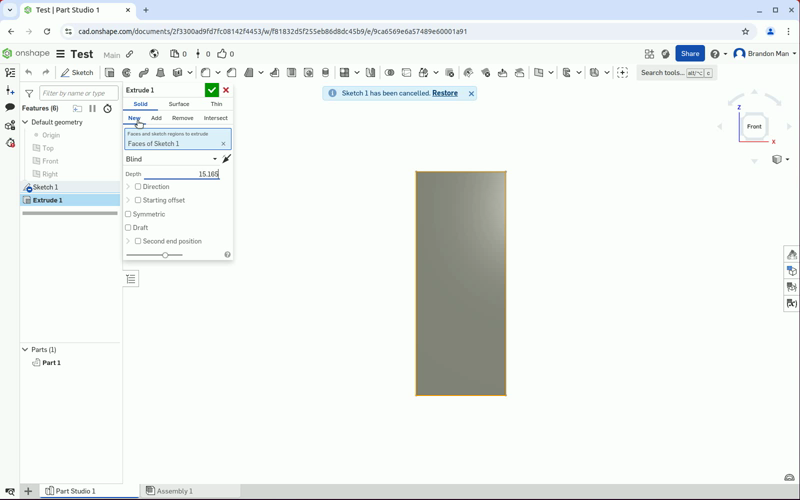
key(enter)
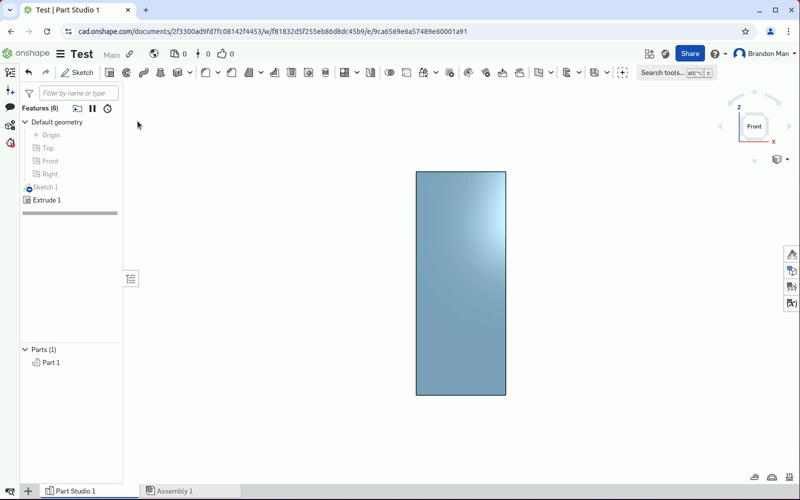
key(shift+h)
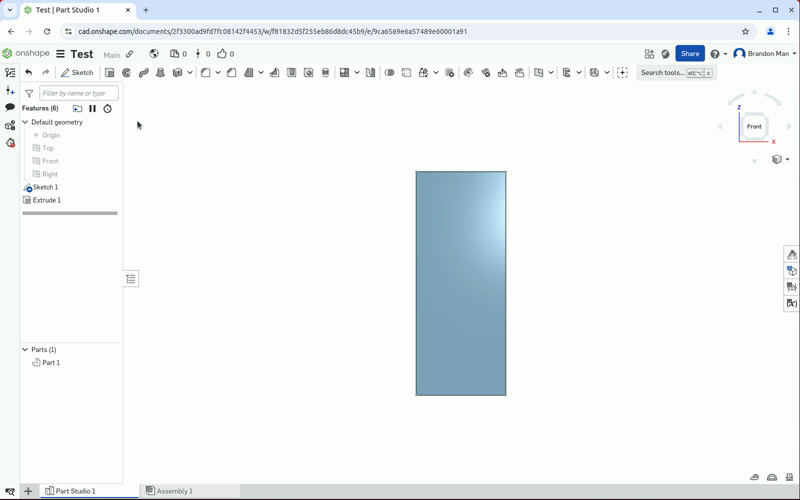
key(shift+h)
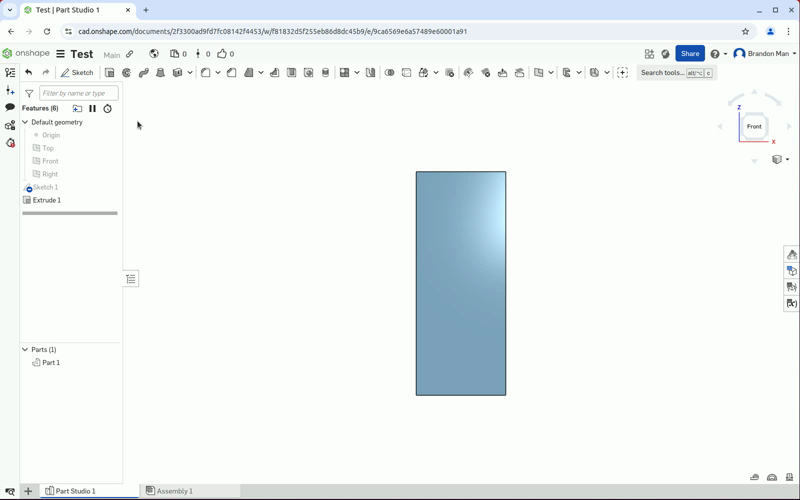
mouse_move(73, 189)
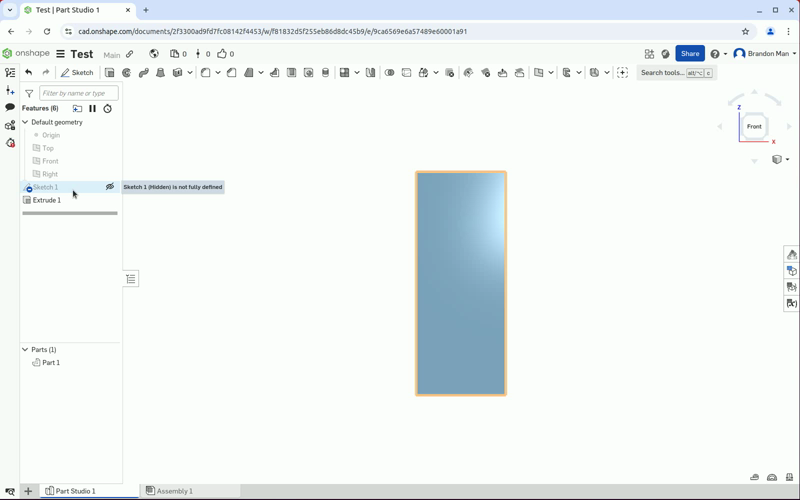
click(73, 189)
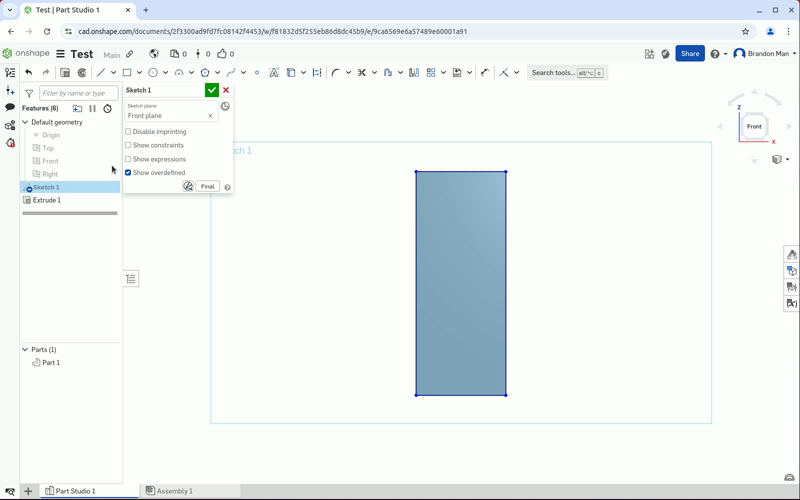
mouse_move(229, 92)
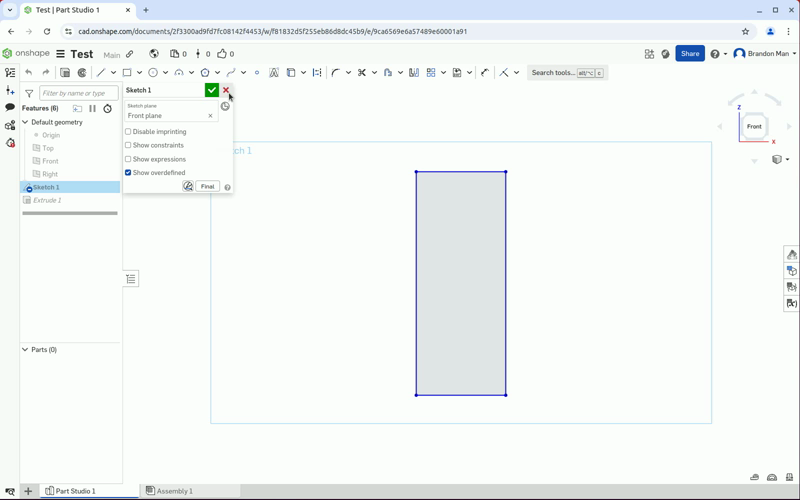
click(229, 92)
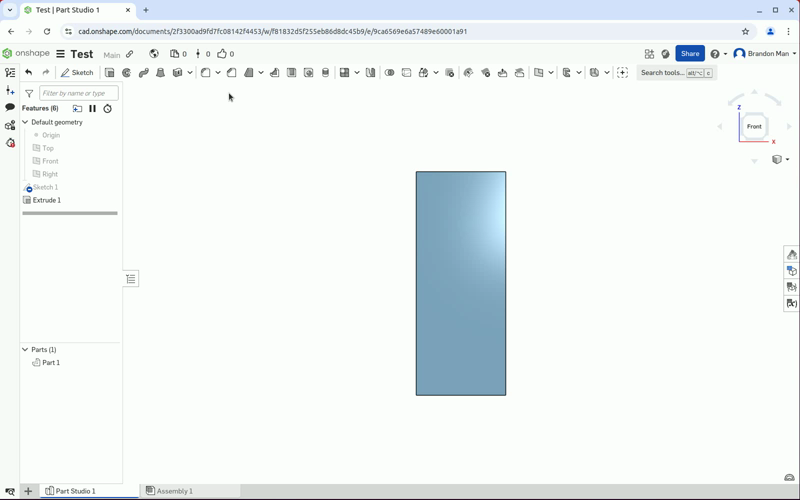
mouse_move(541, 75)
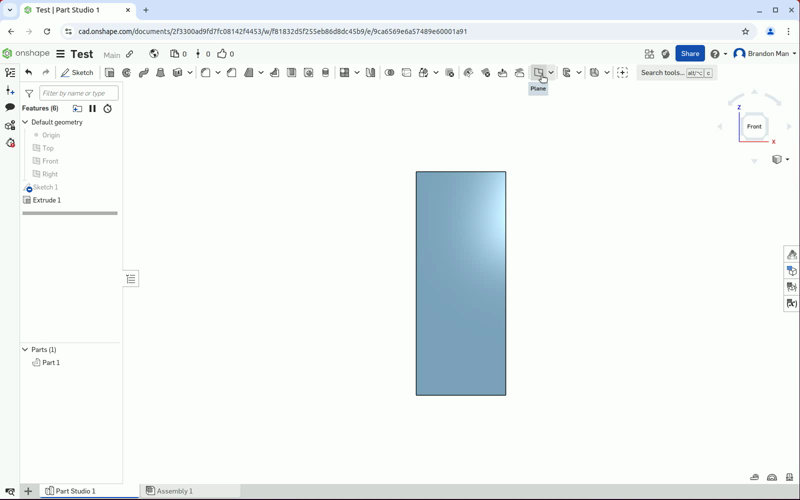
click(541, 75)
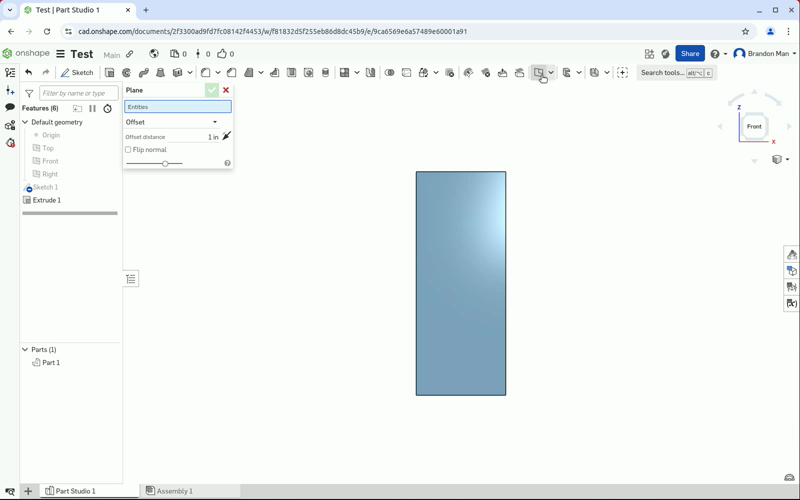
mouse_move(73, 163)
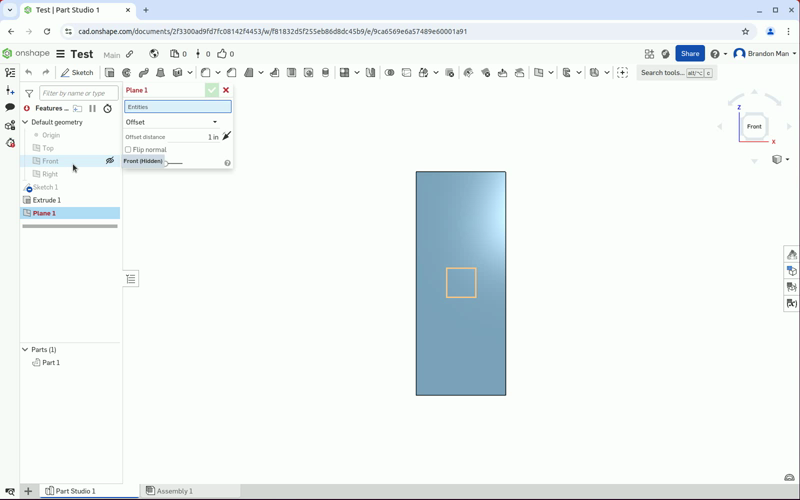
click(73, 163)
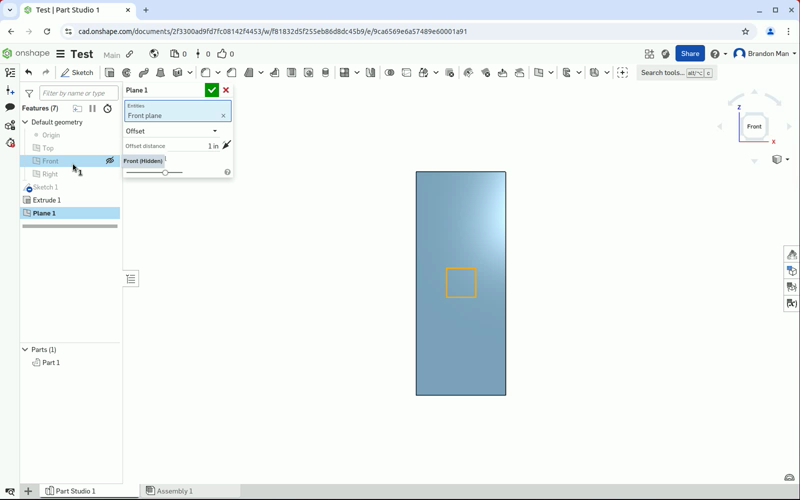
key(tab, 2)
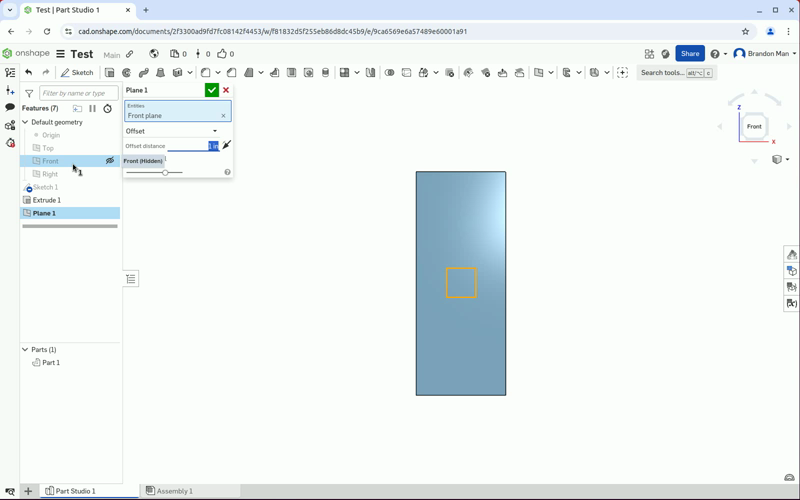
text(15.159)
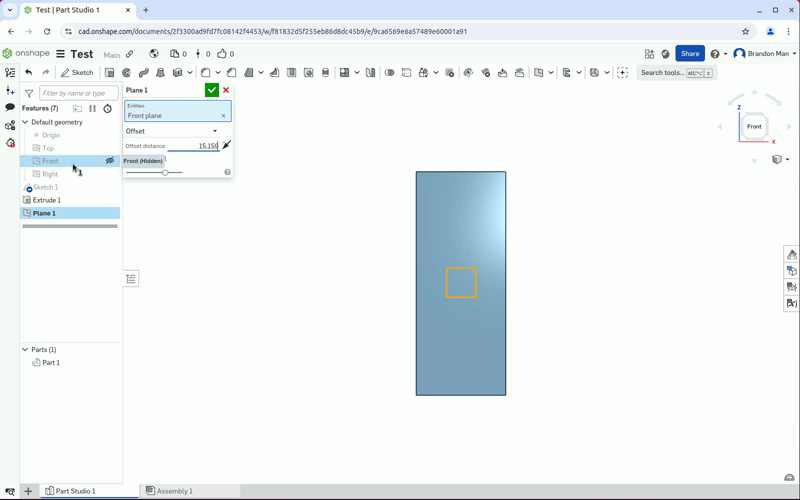
key(enter, 2)
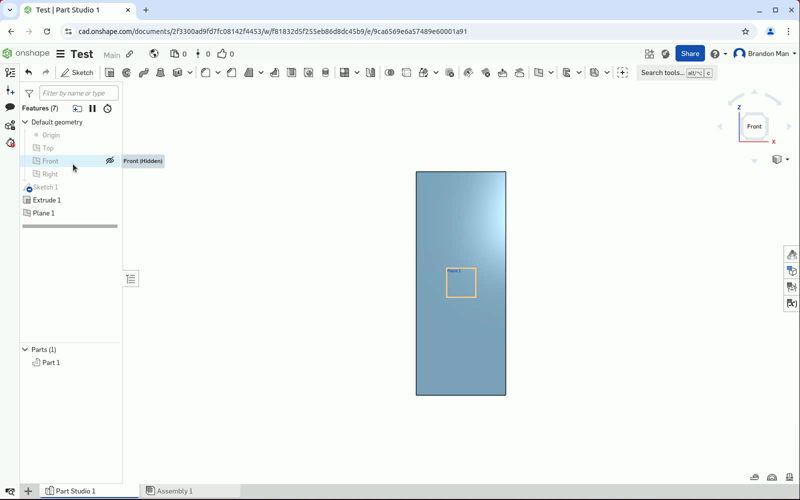
key(shift+s)
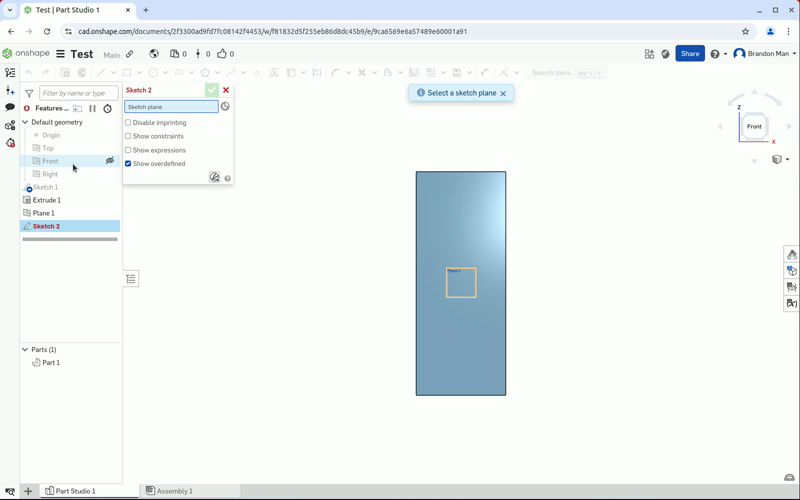
mouse_move(73, 215)
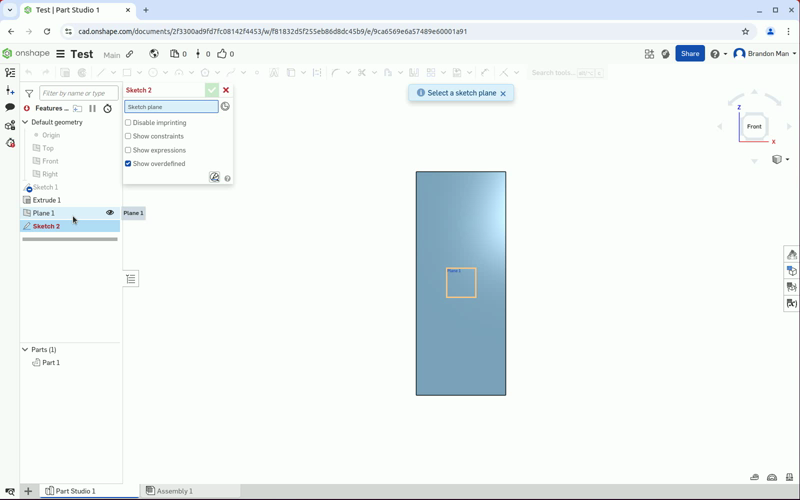
click(73, 215)
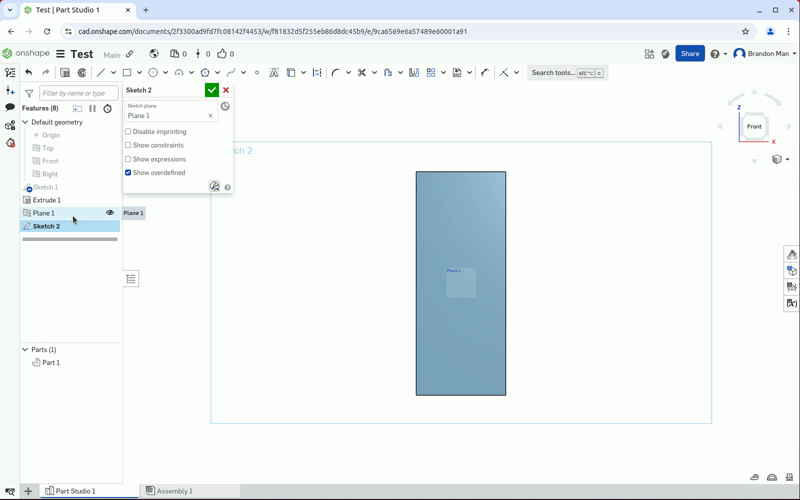
mouse_move(73, 352)
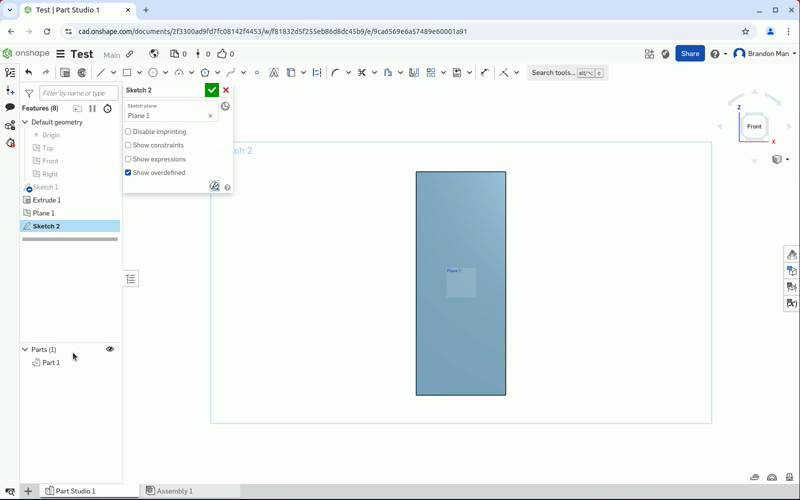
key(y)
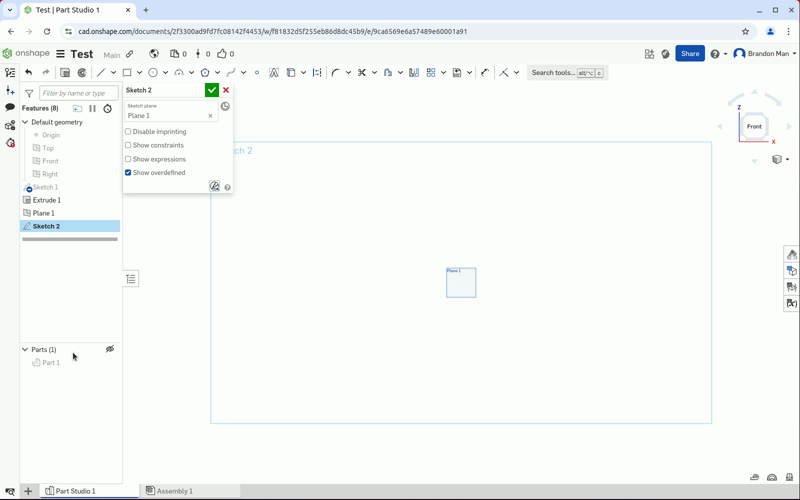
key(l)
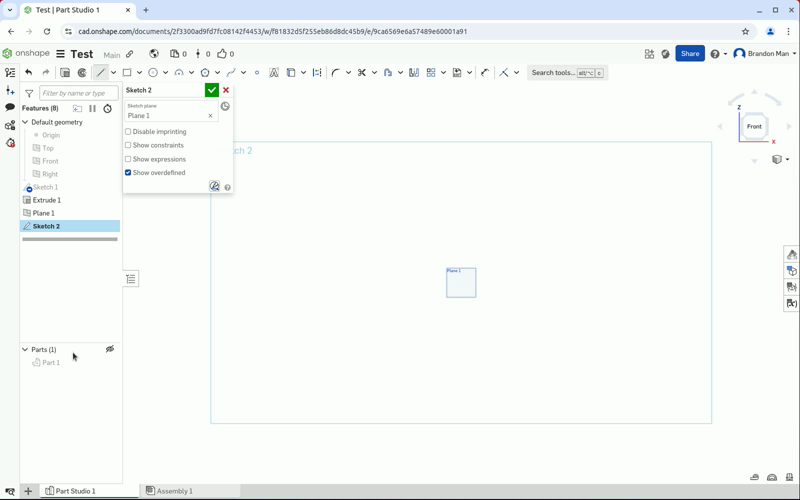
key_down(shift)
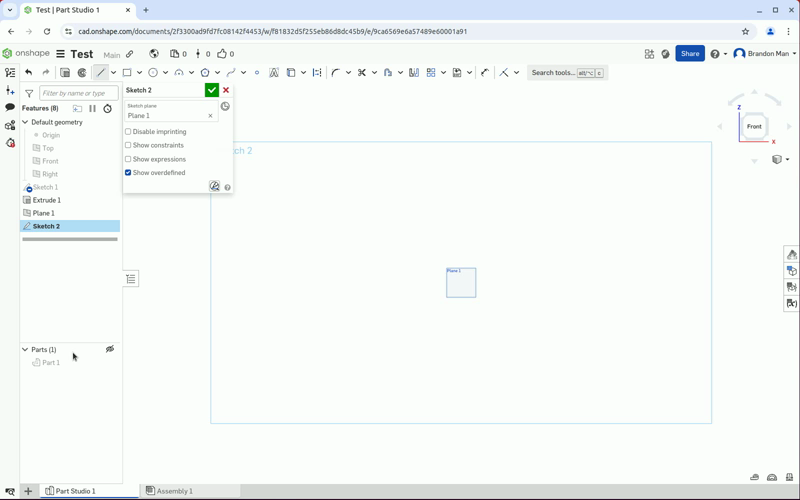
mouse_move(417, 394)
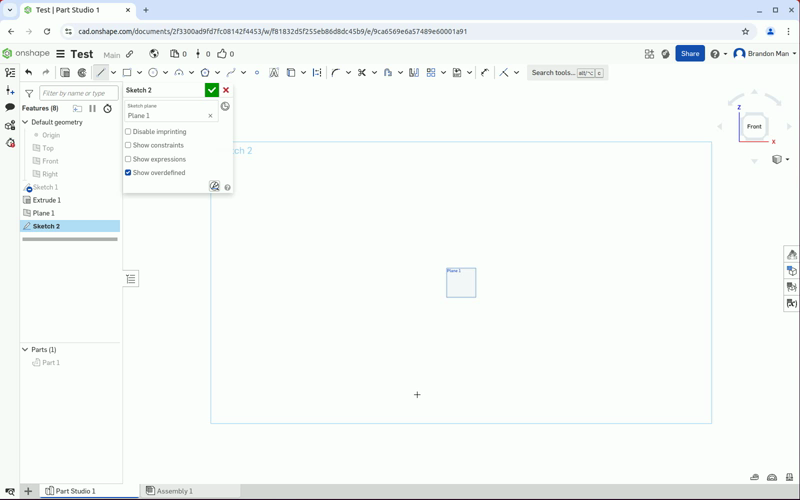
click(417, 394)
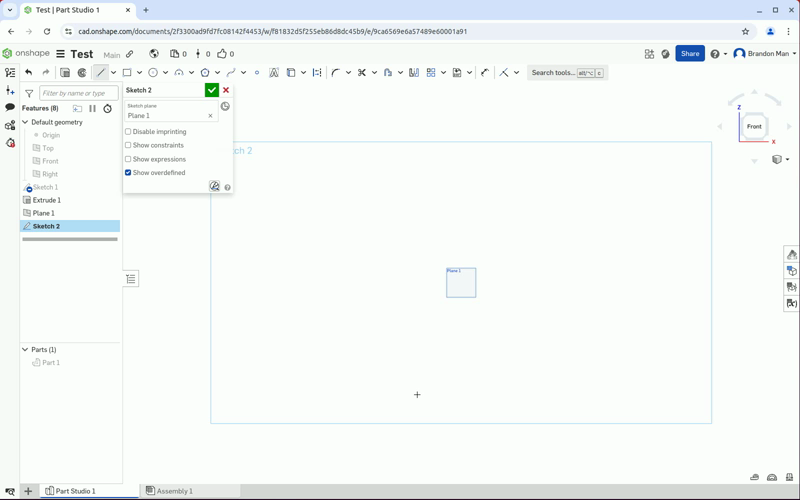
key_up(shift)
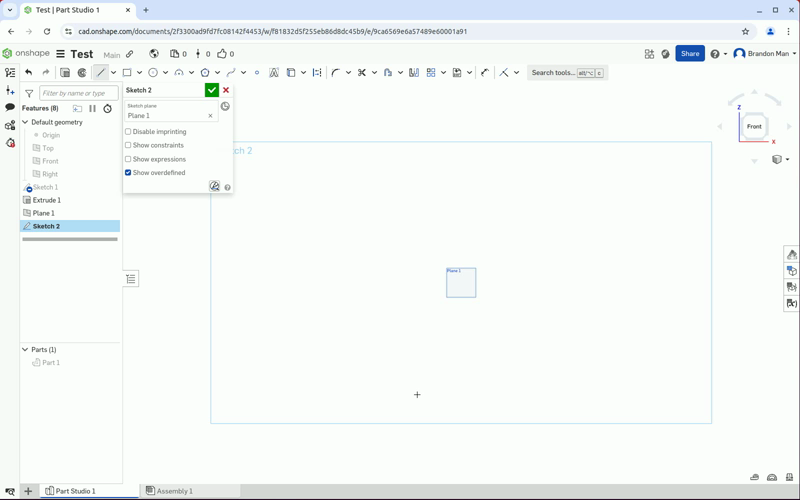
key_down(shift)
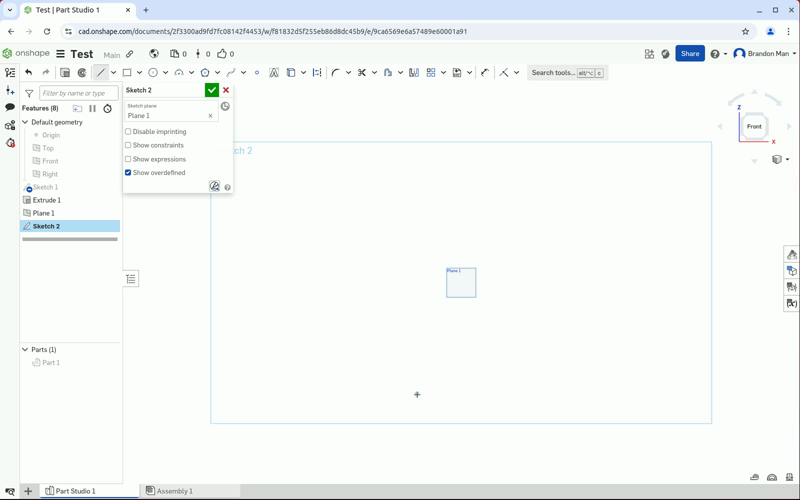
mouse_move(504, 394)
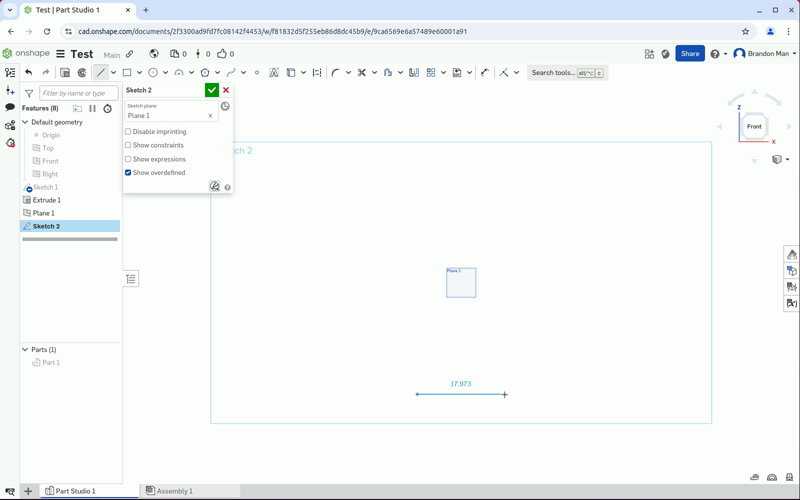
click(504, 394)
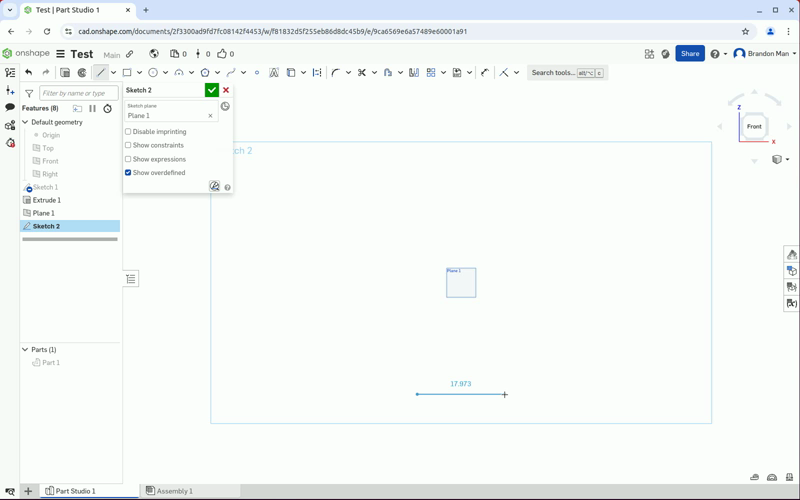
key_up(shift)
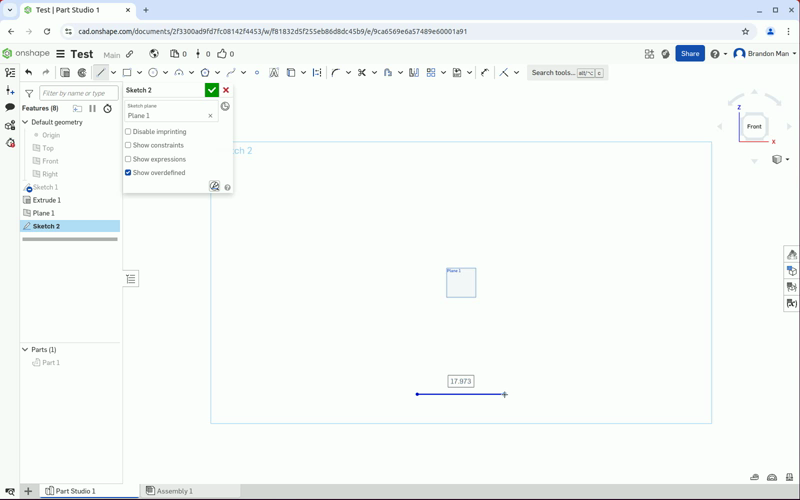
key_down(shift)
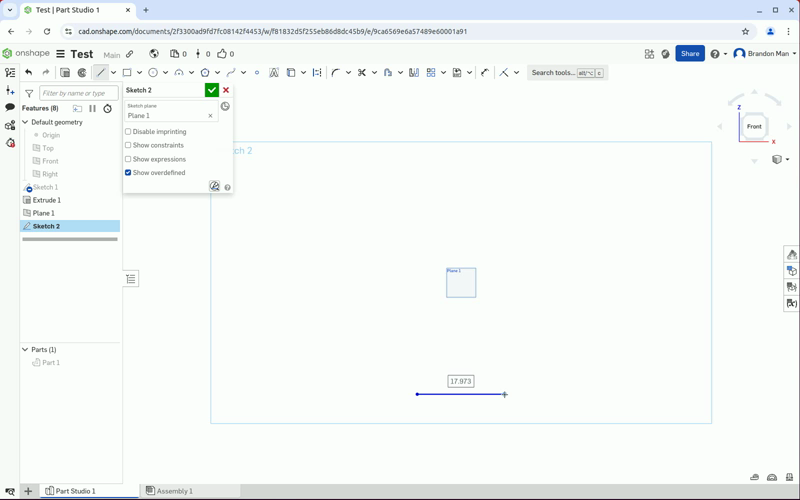
mouse_move(504, 180)
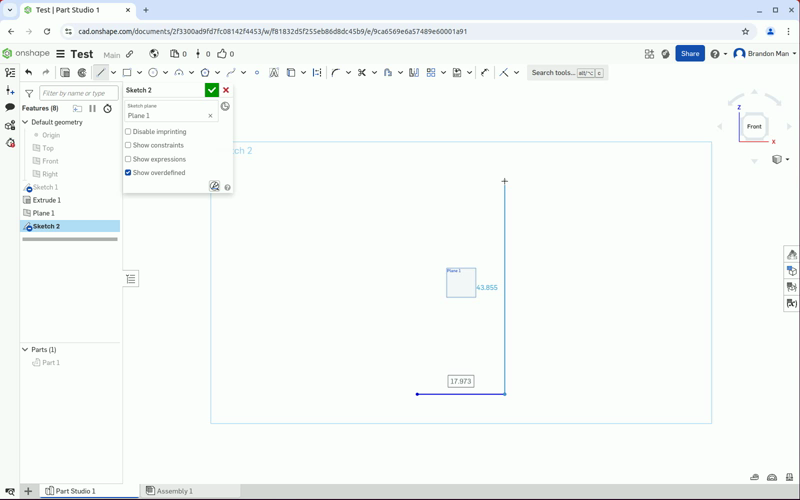
click(504, 180)
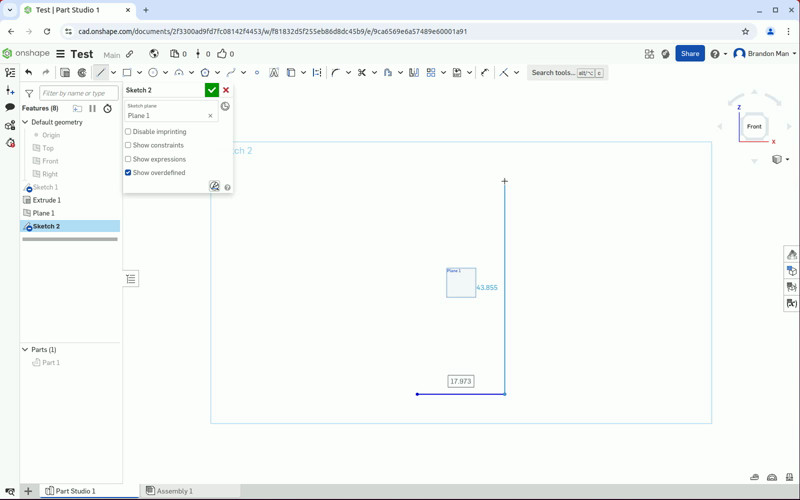
key_up(shift)
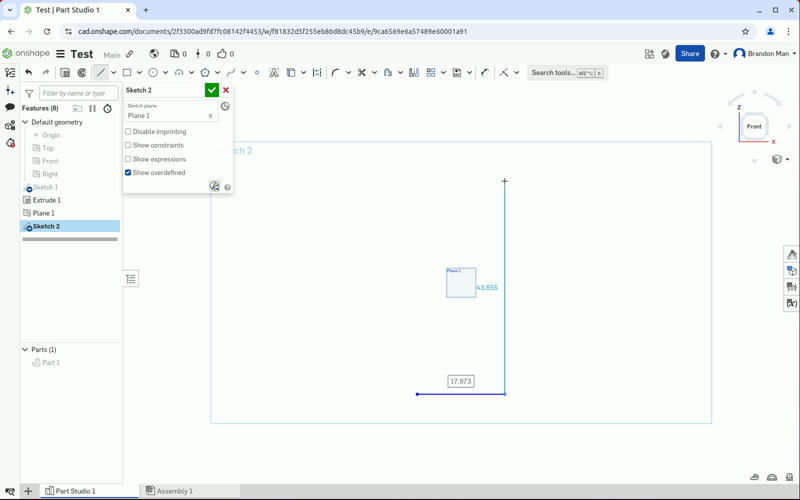
key_down(shift)
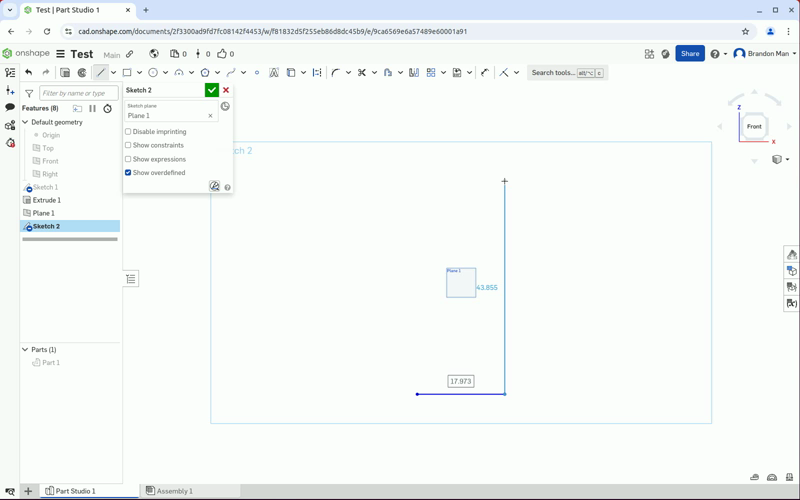
mouse_move(417, 180)
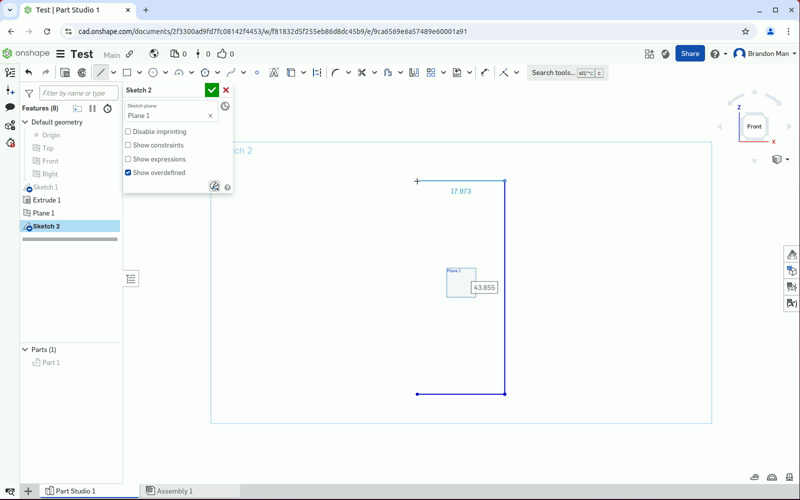
click(417, 180)
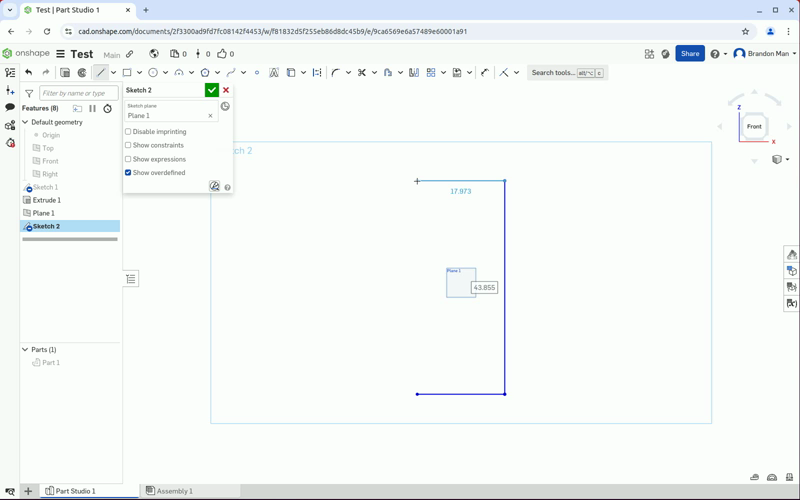
key_up(shift)
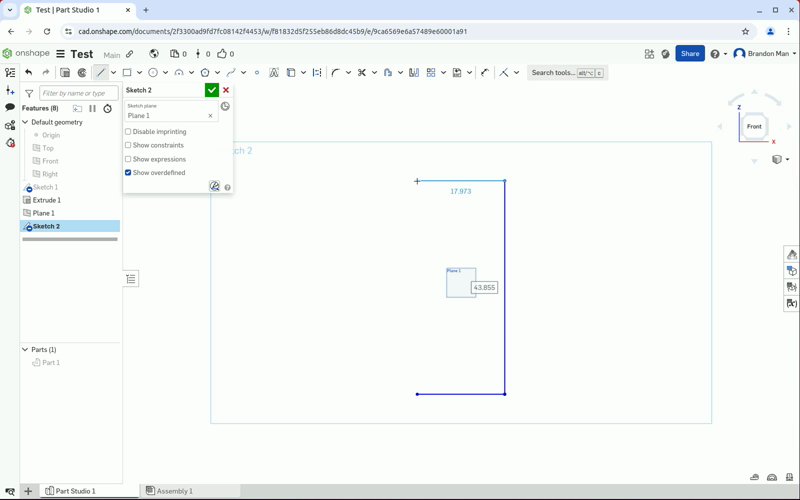
key_down(shift)
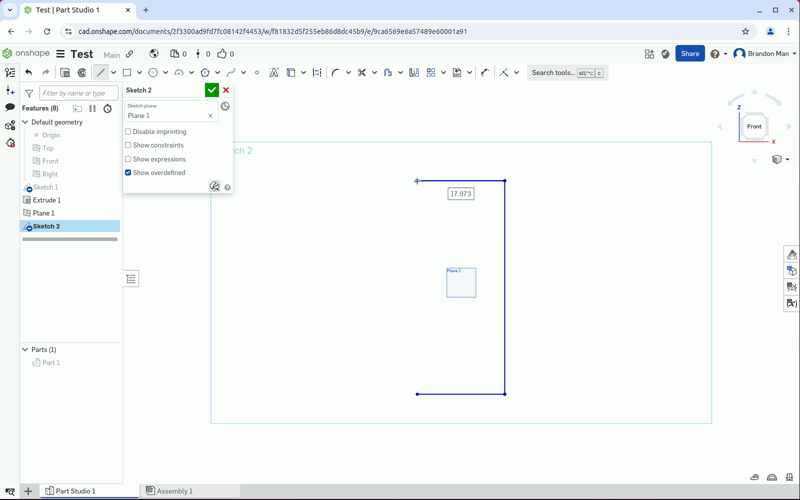
mouse_move(417, 394)
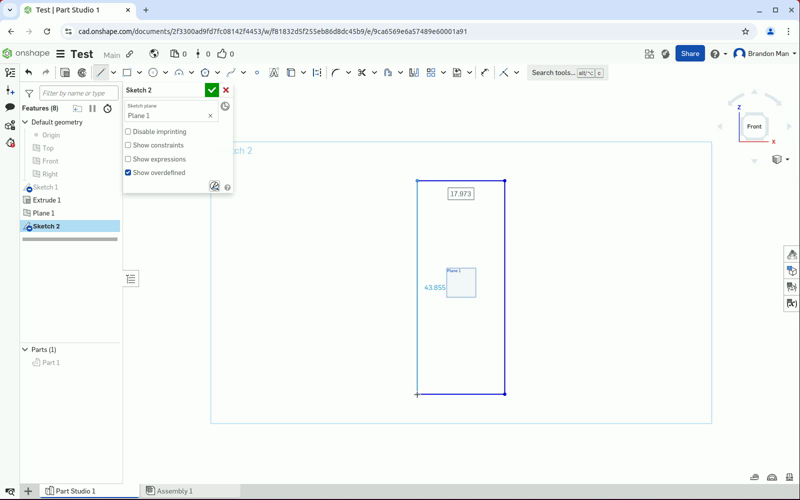
key_up(shift)
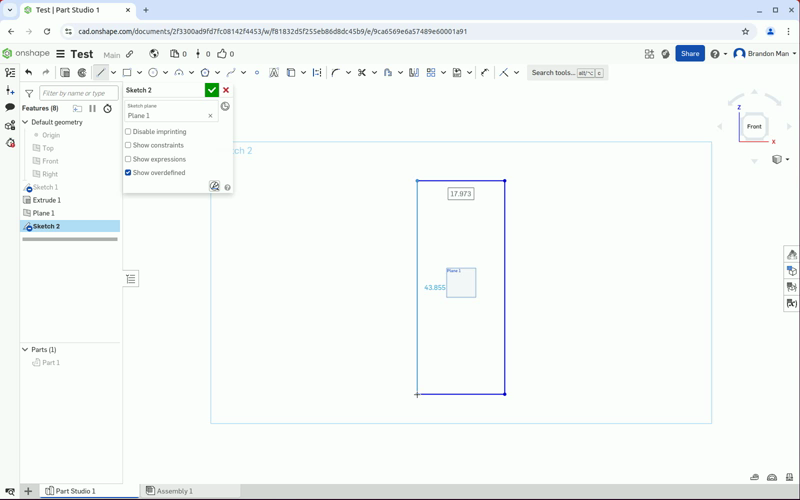
click(417, 394)
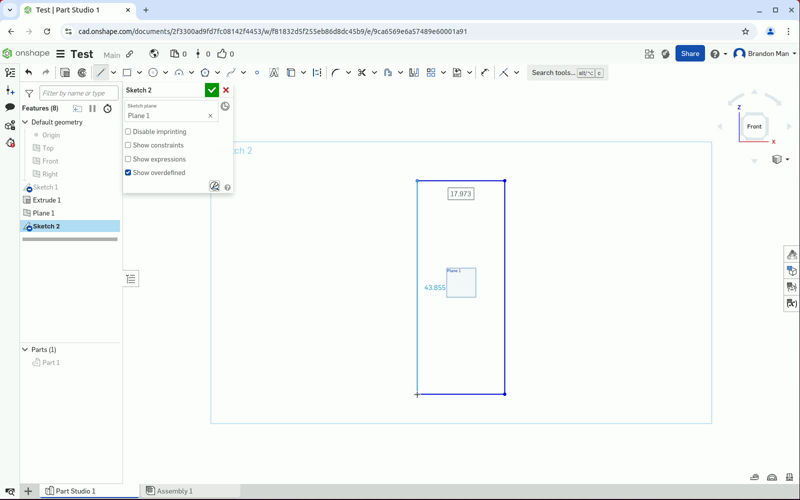
key(esc)
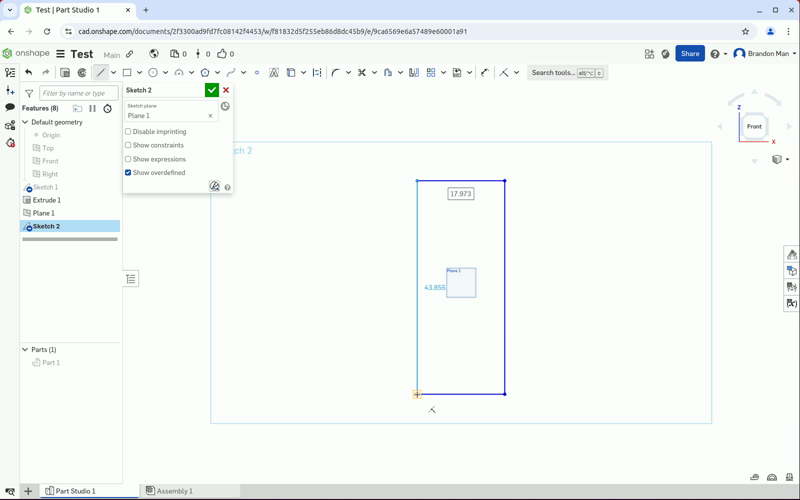
mouse_move(433, 206)
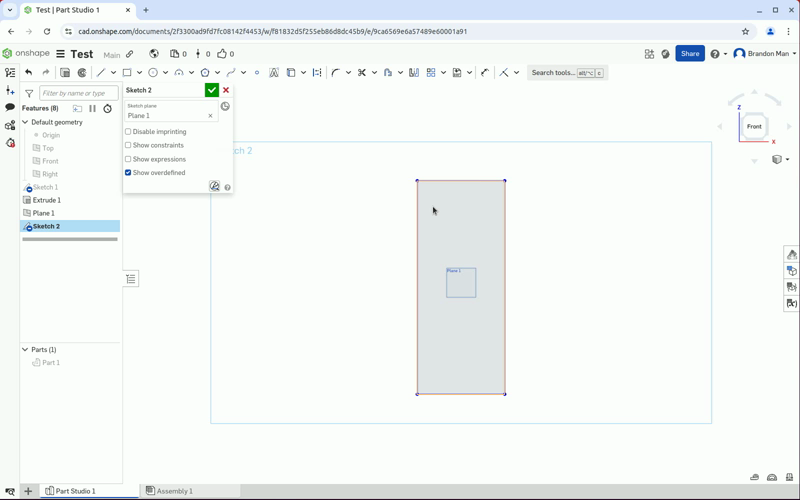
click(433, 206)
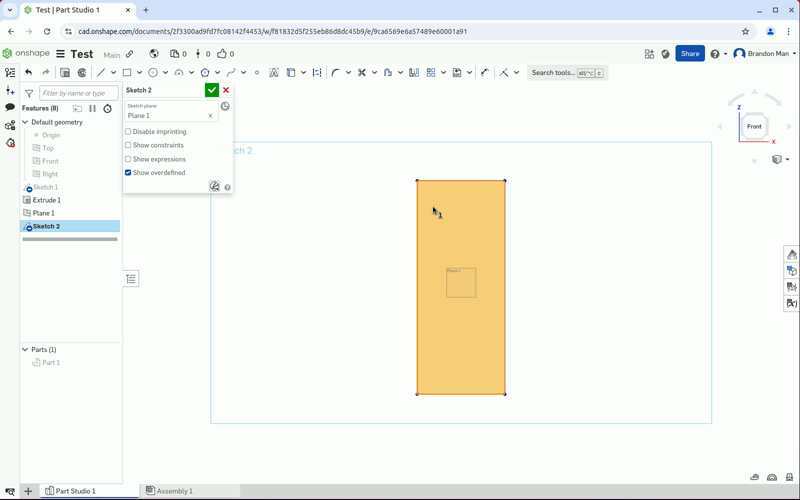
mouse_move(73, 352)
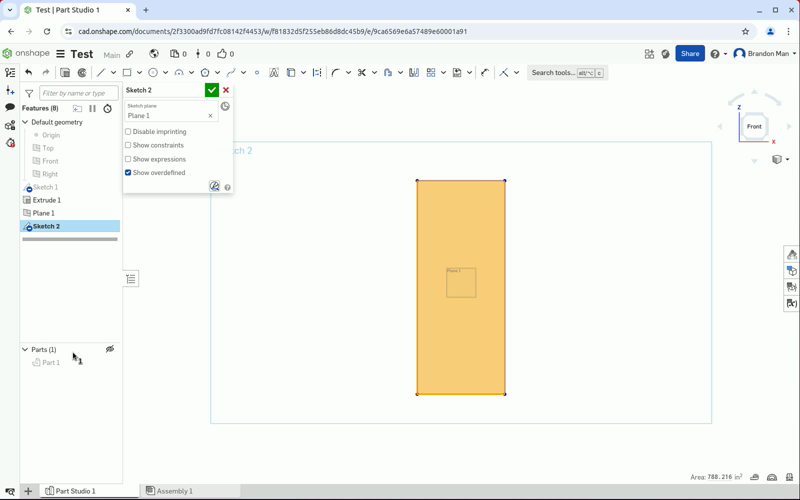
key(shift+y)
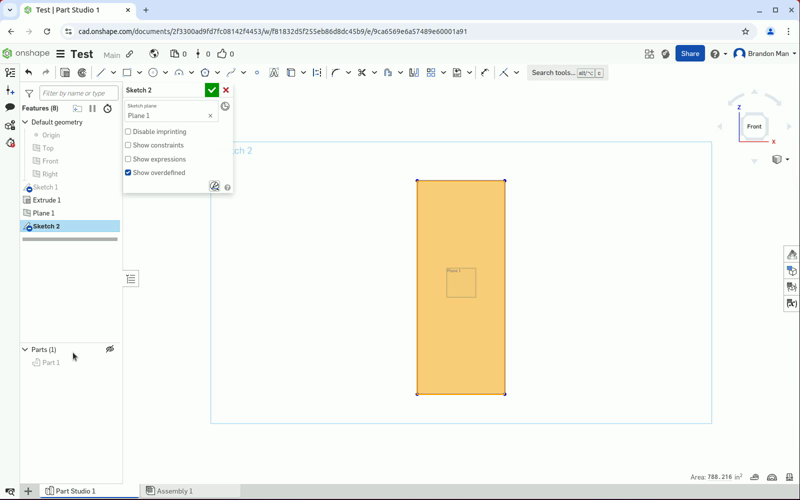
key(shift+e)
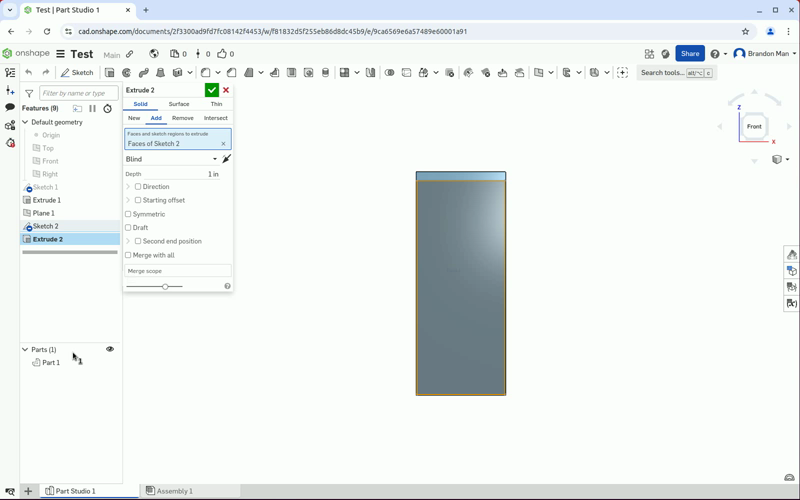
mouse_move(143, 106)
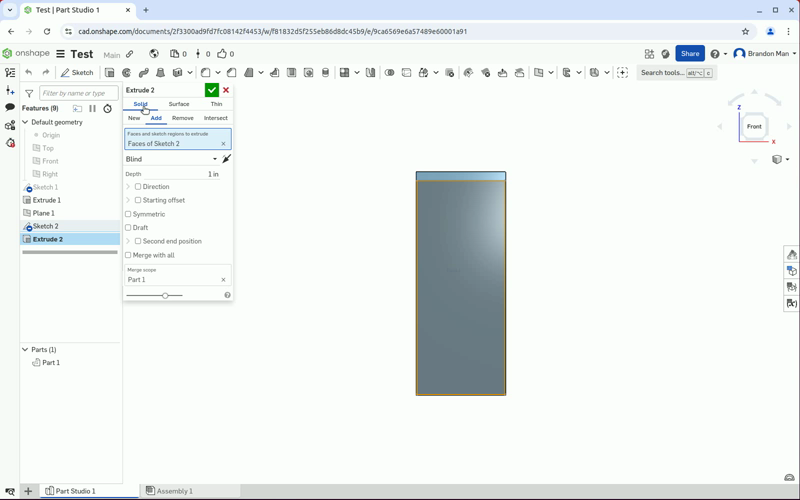
click(143, 106)
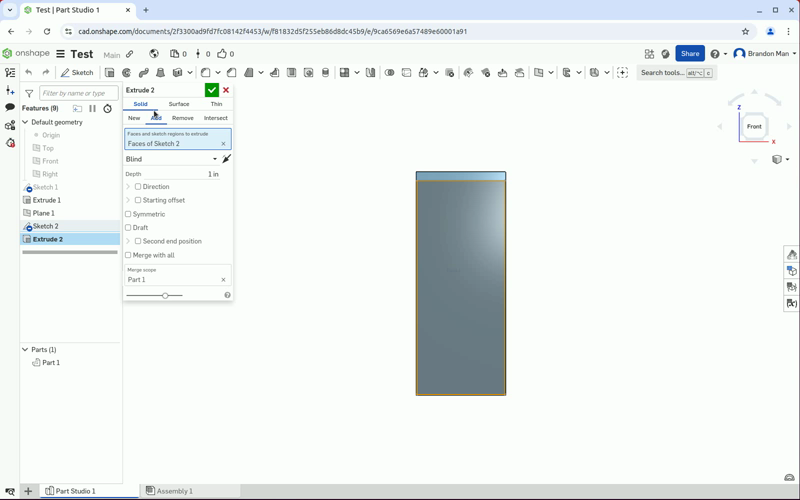
mouse_move(186, 120)
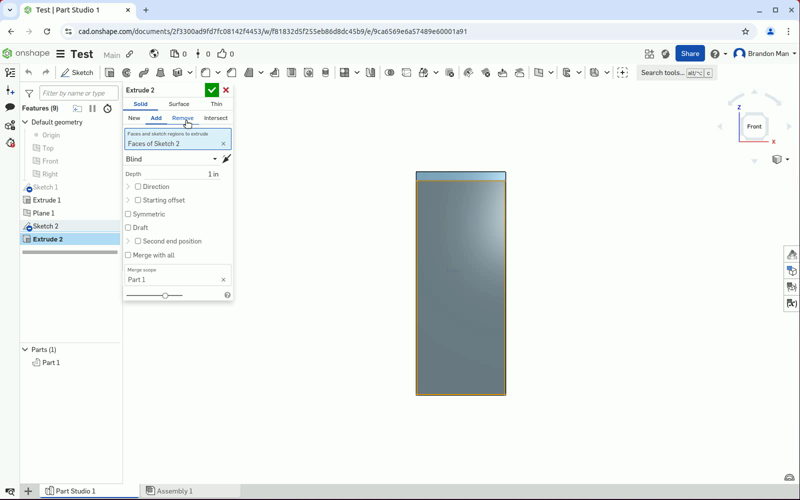
click(186, 120)
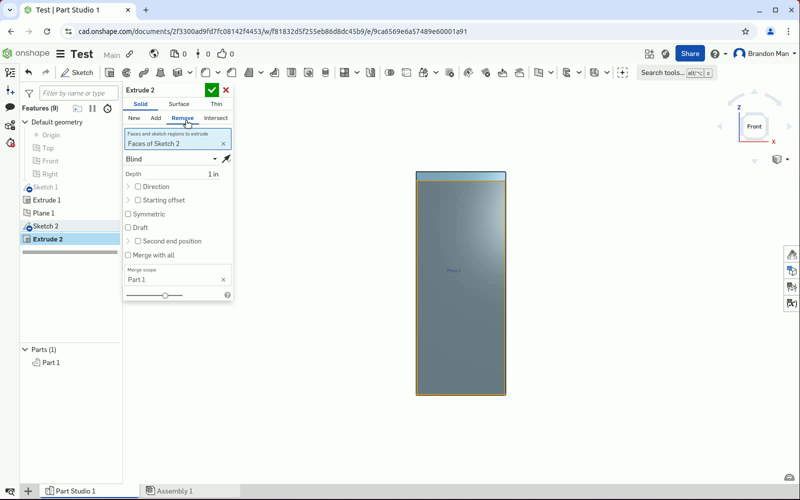
key(tab, 4)
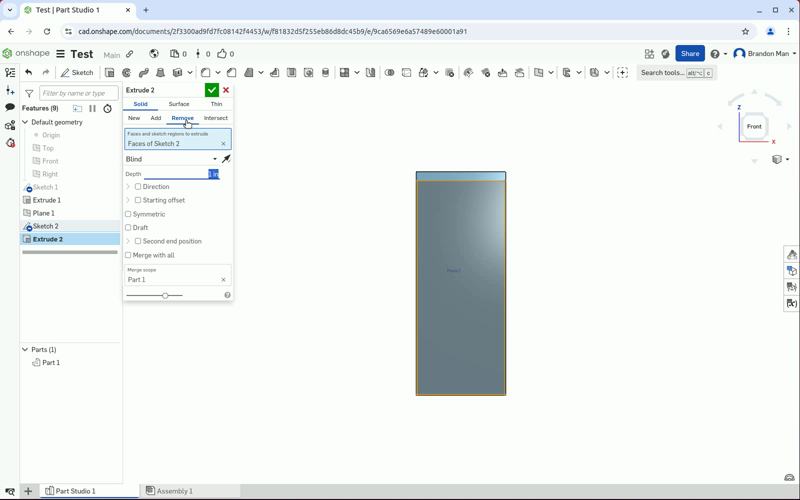
text(14.924)
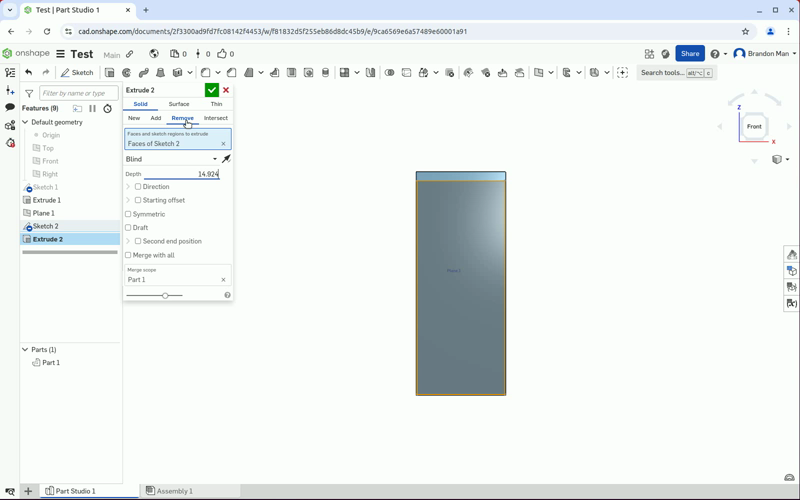
key(tab, 6)
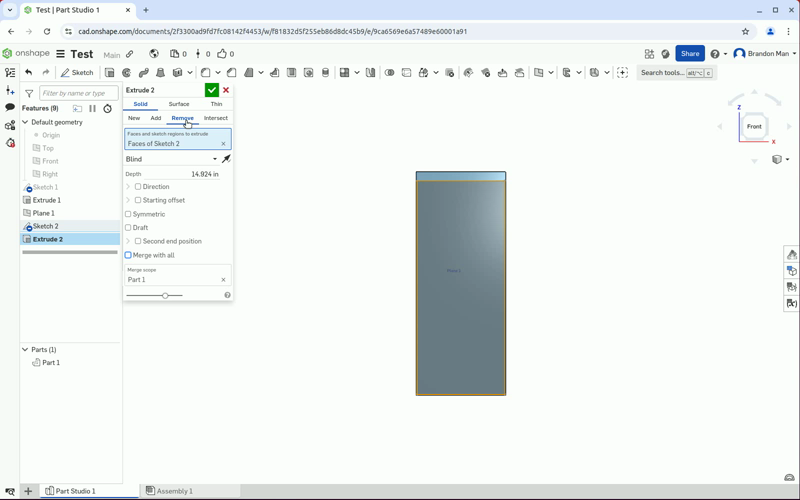
key(space)
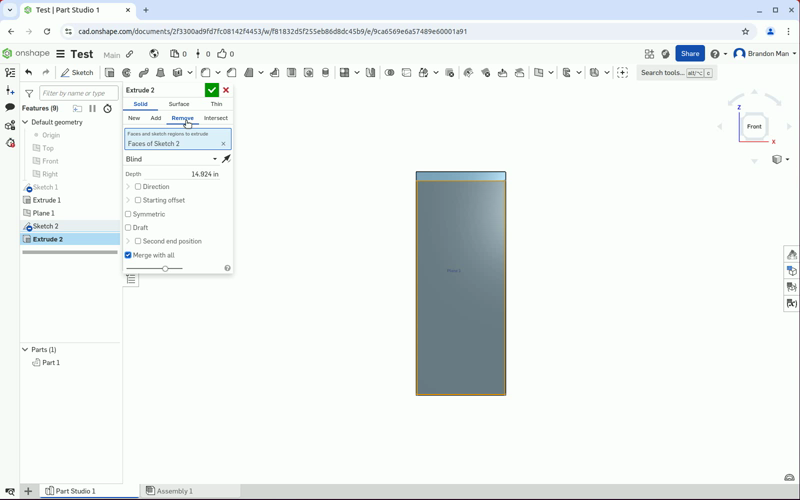
key(enter)
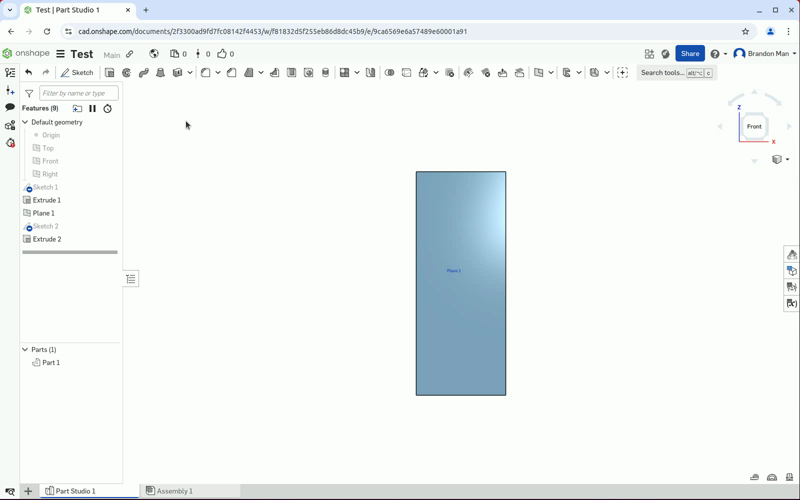
key(shift+h)
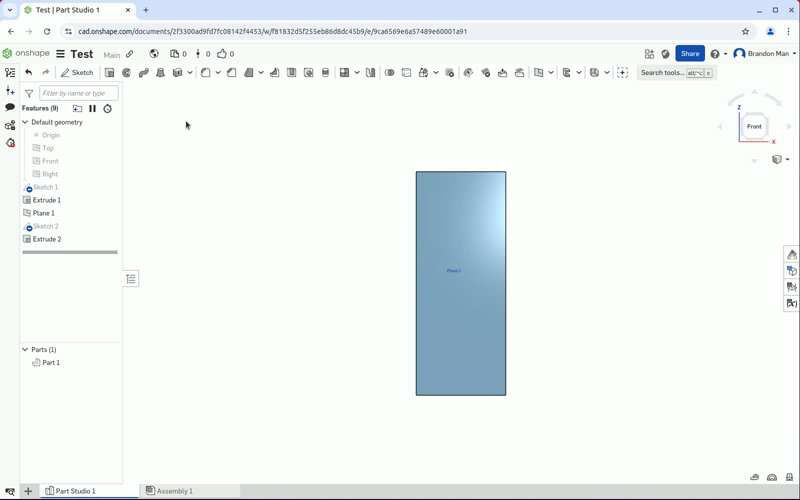
key(shift+h)
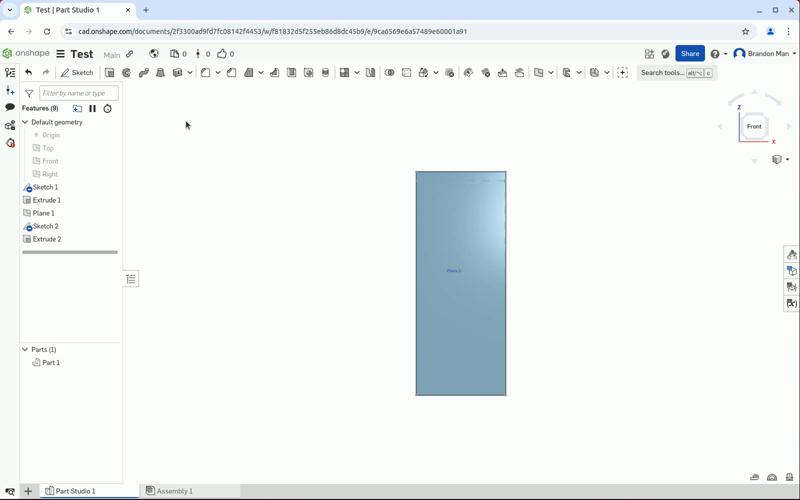
key(shift+7)
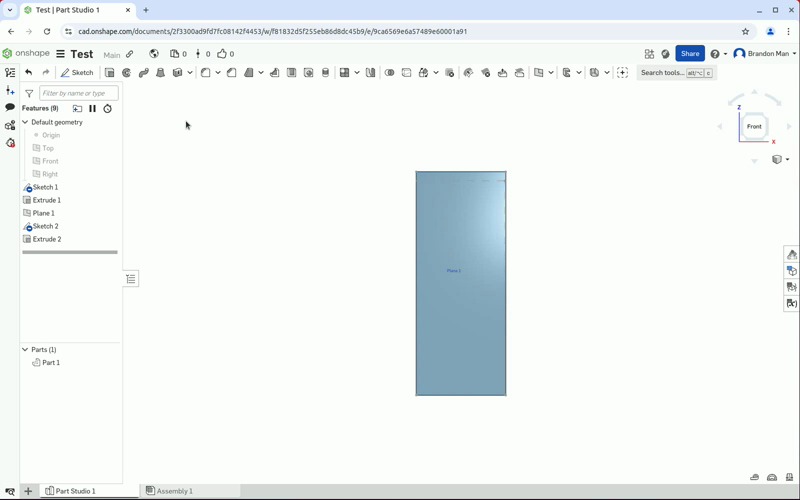
key(left, 2)
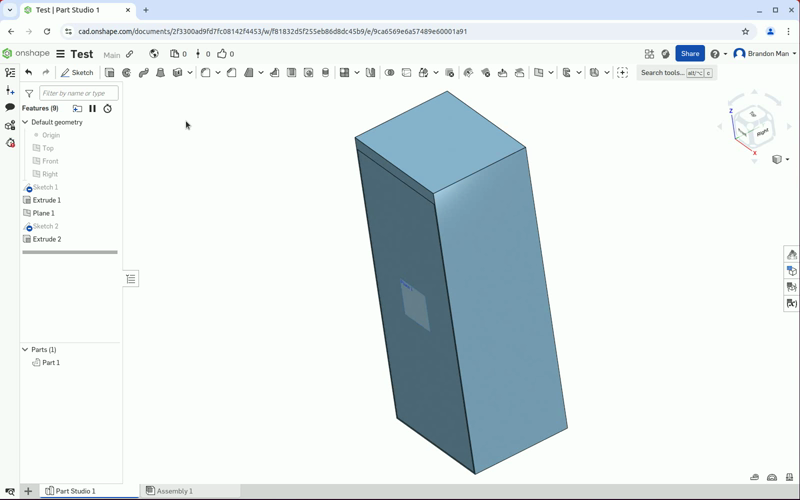
key(down, 2)
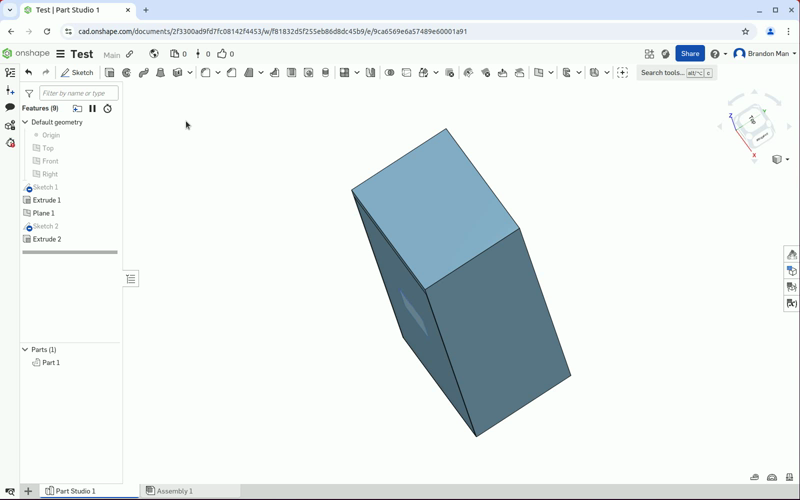
key(up, 2)
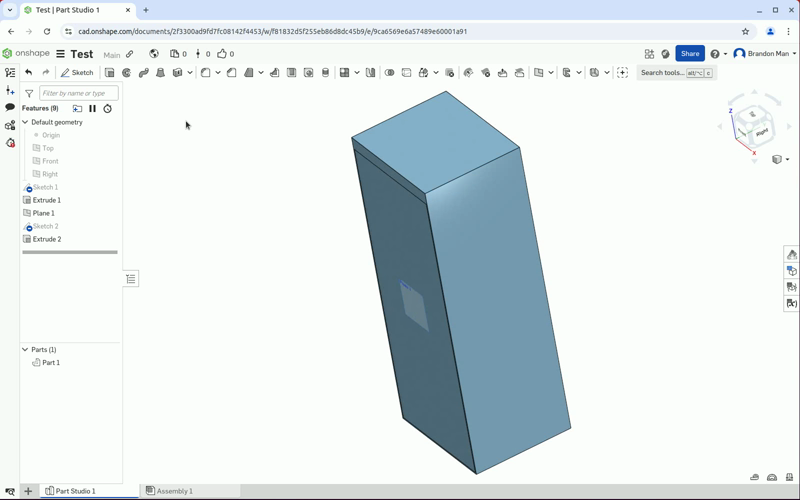
key(right, 2)
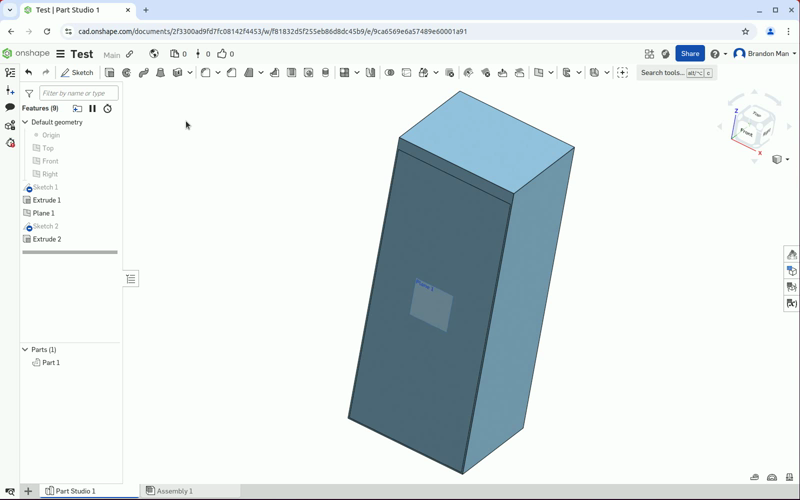
mouse_move(73, 189)
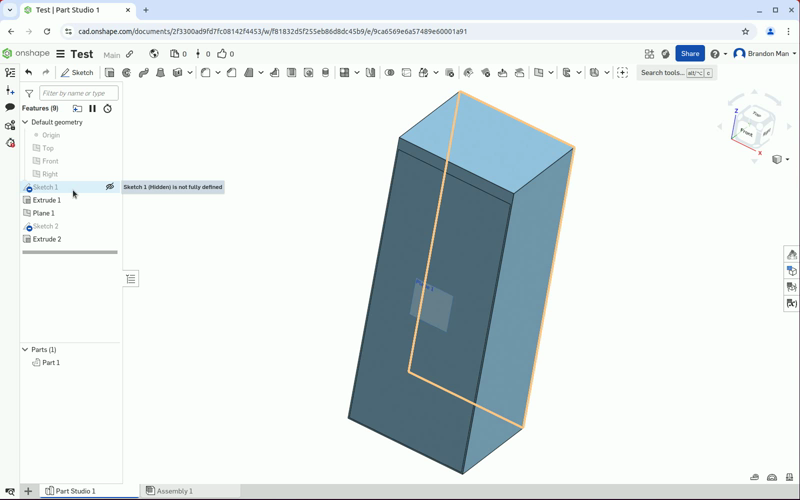
click(73, 189)